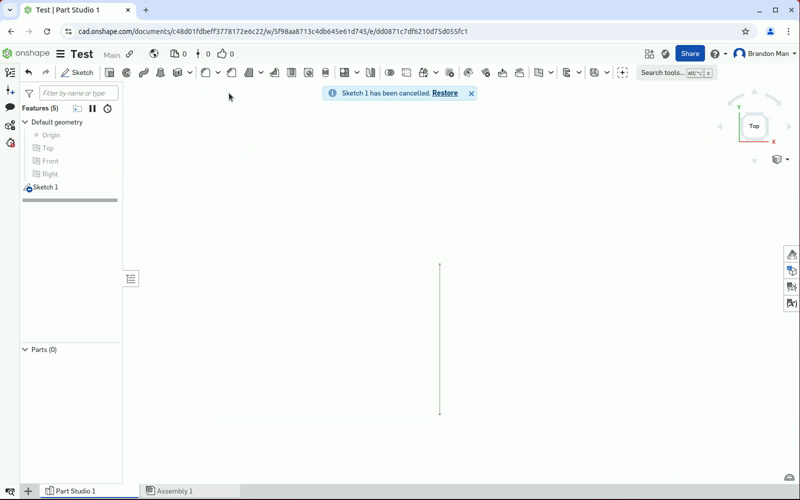
key(shift+h)
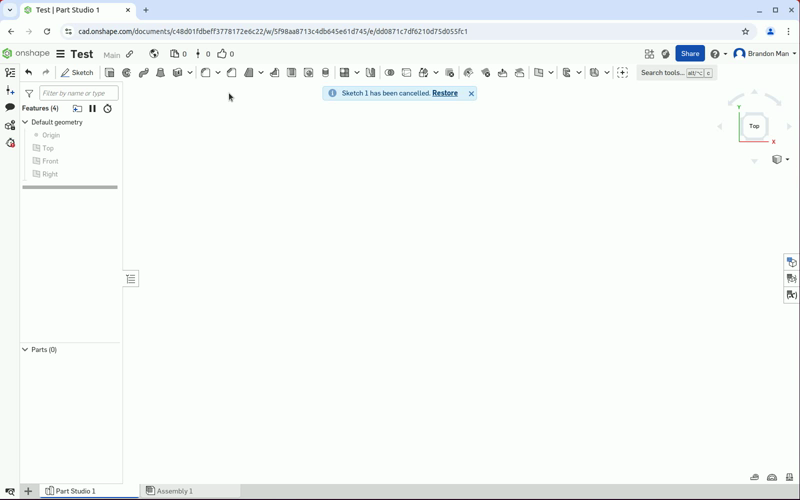
mouse_move(73, 352)
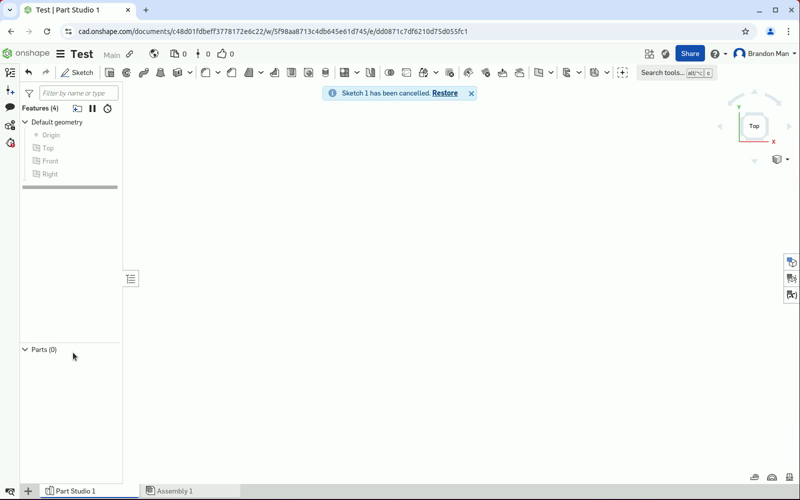
key(y)
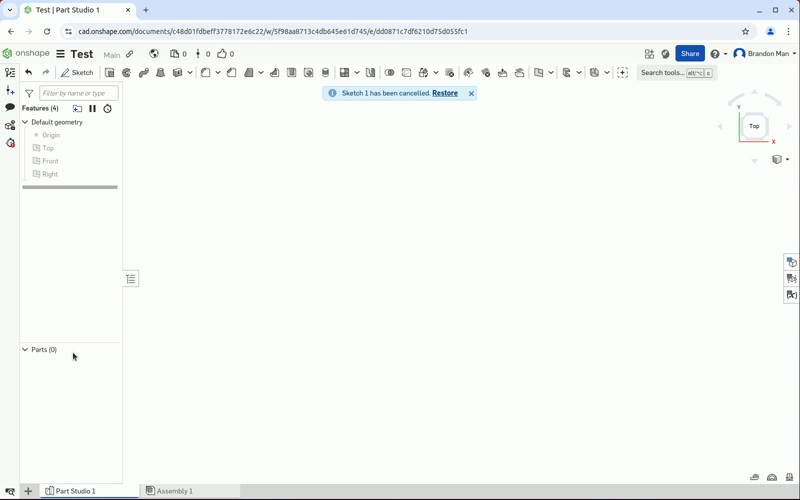
key(shift+p)
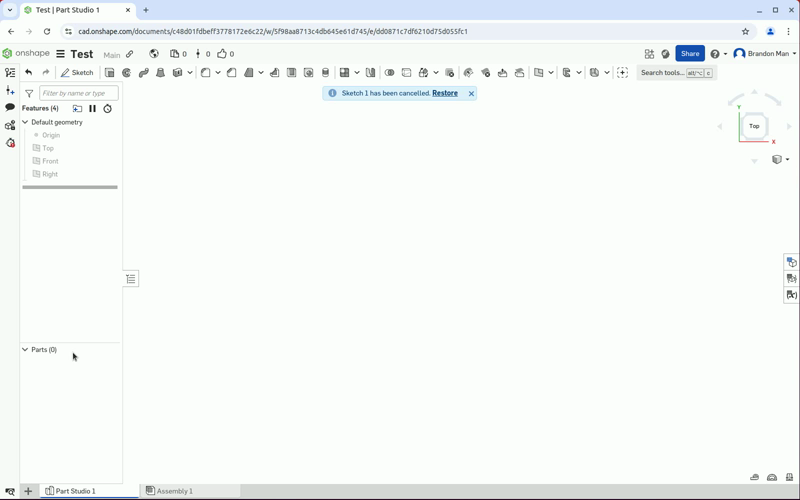
key(space)
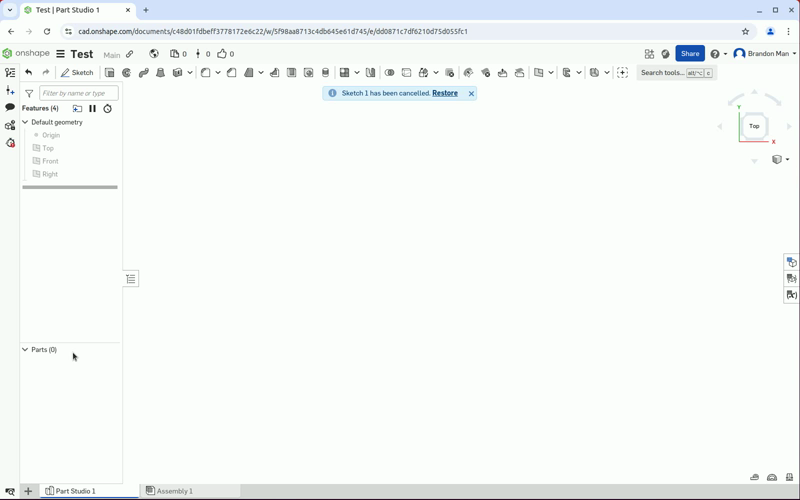
key_down(shift)
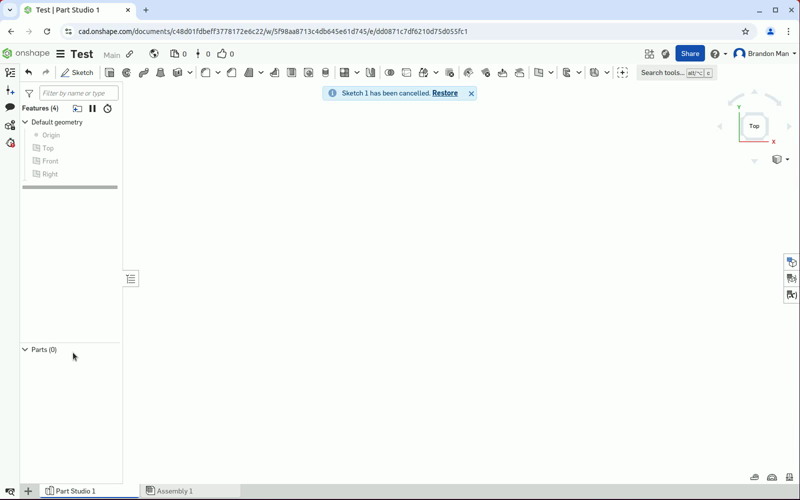
key(up)
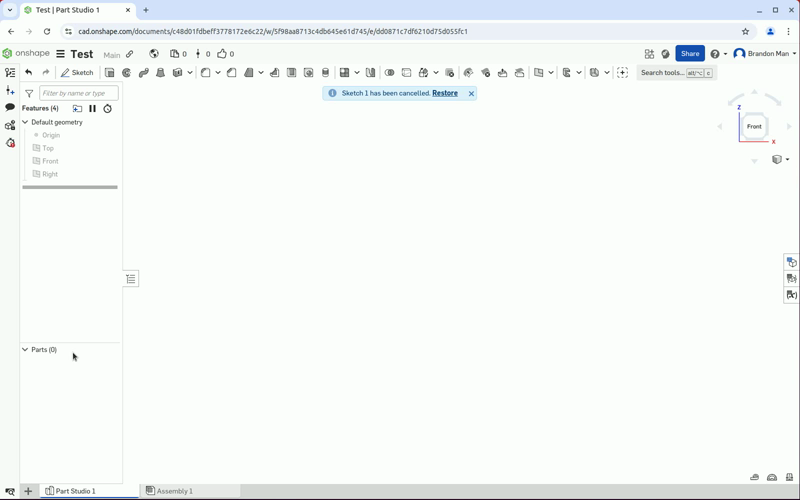
key_up(shift)
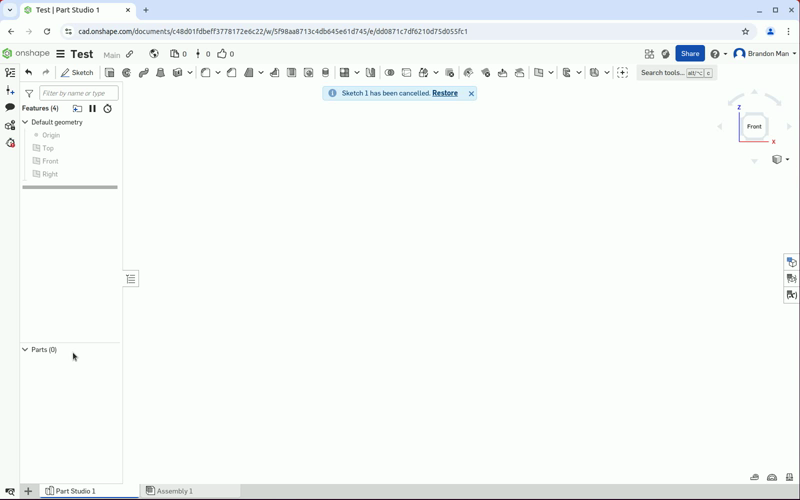
mouse_move(73, 352)
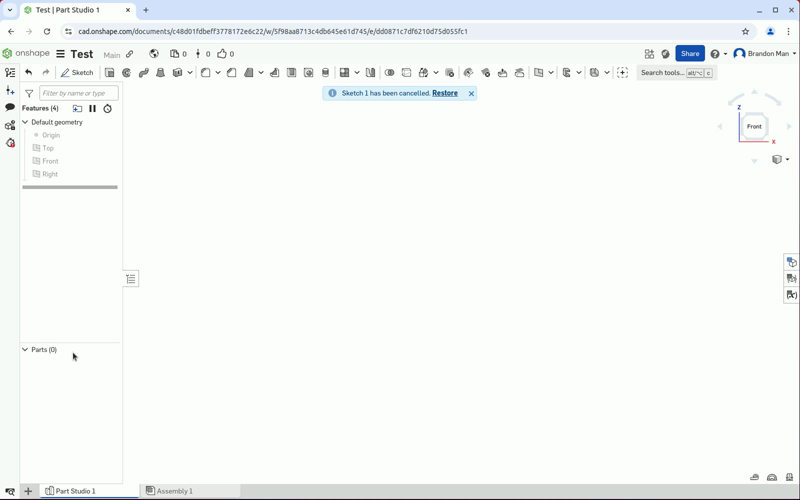
key(shift+y)
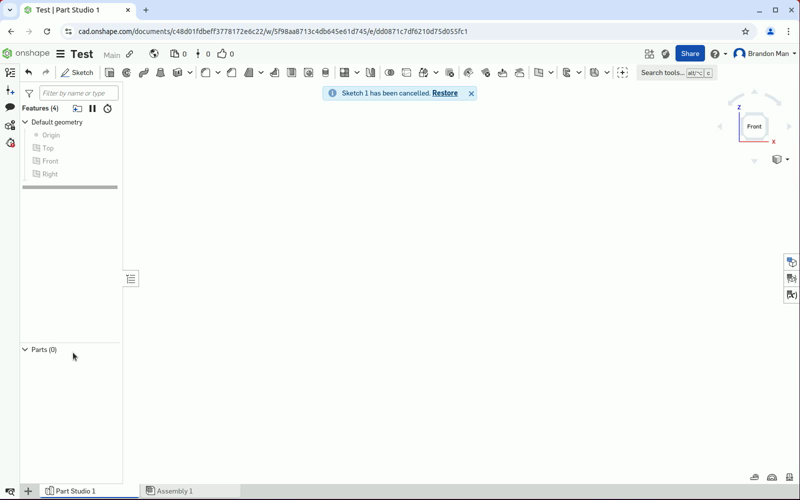
key(shift+s)
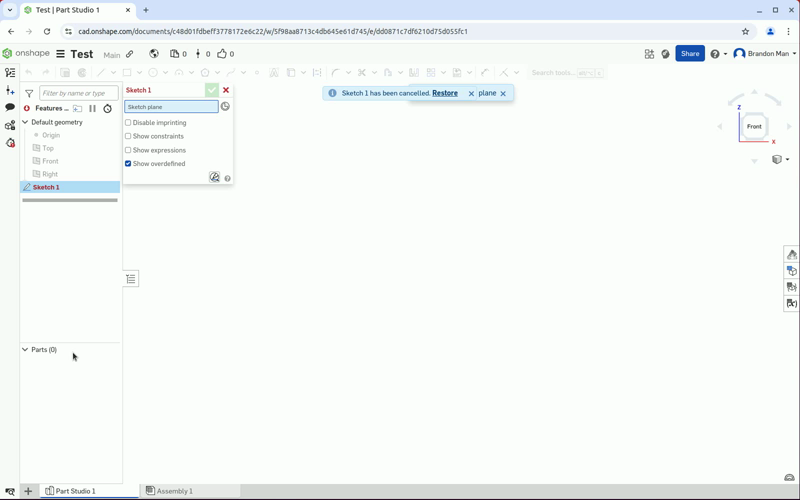
mouse_move(73, 163)
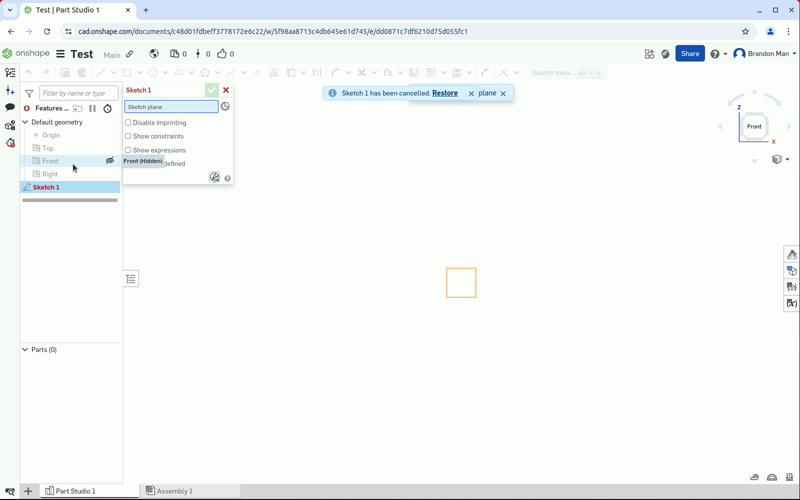
click(73, 163)
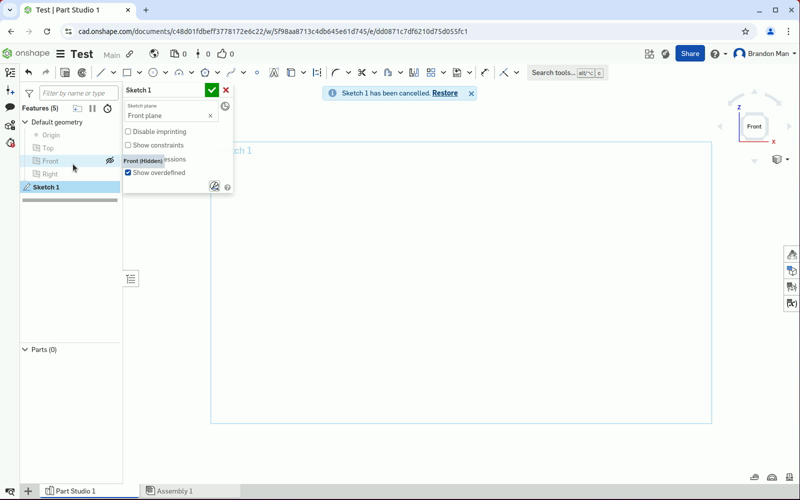
mouse_move(73, 352)
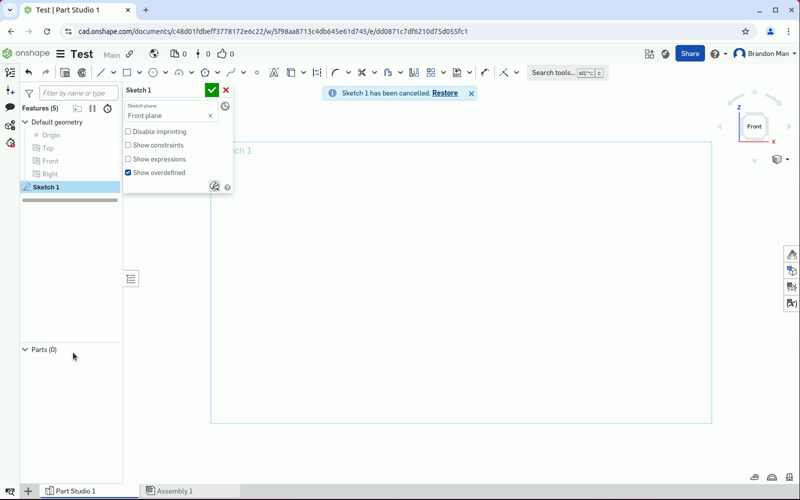
key(y)
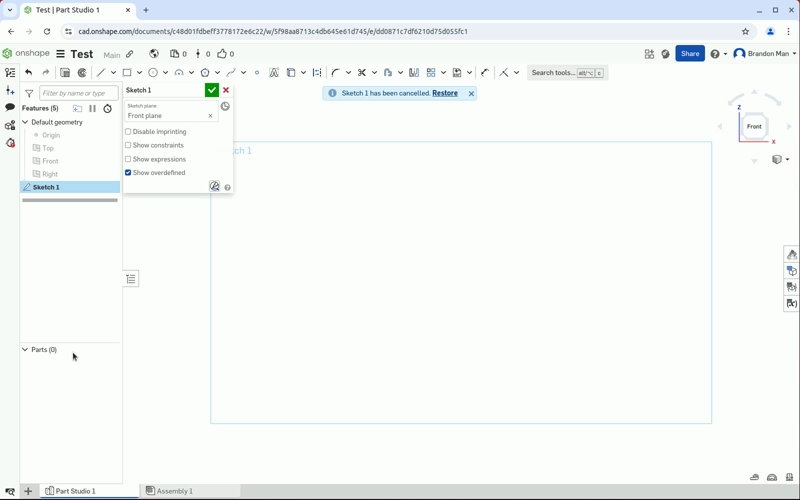
key(c)
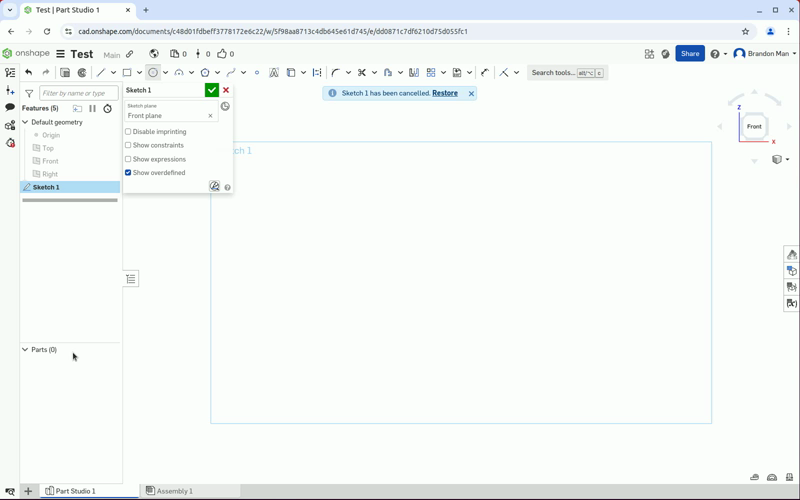
key_down(shift)
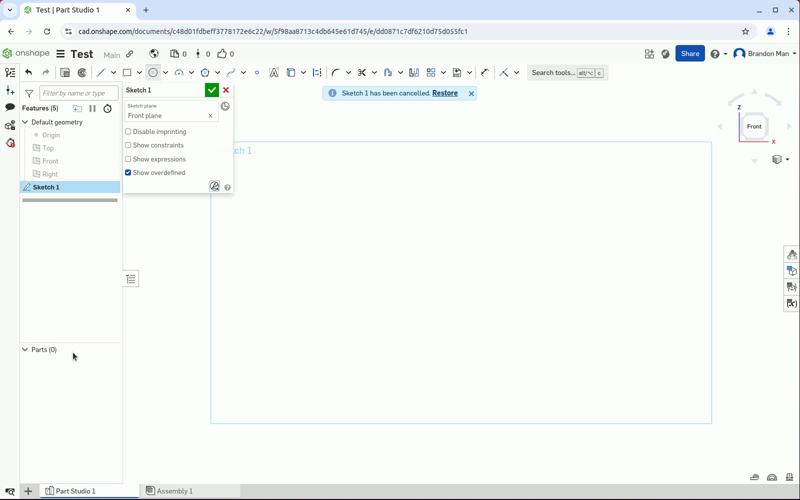
mouse_move(461, 282)
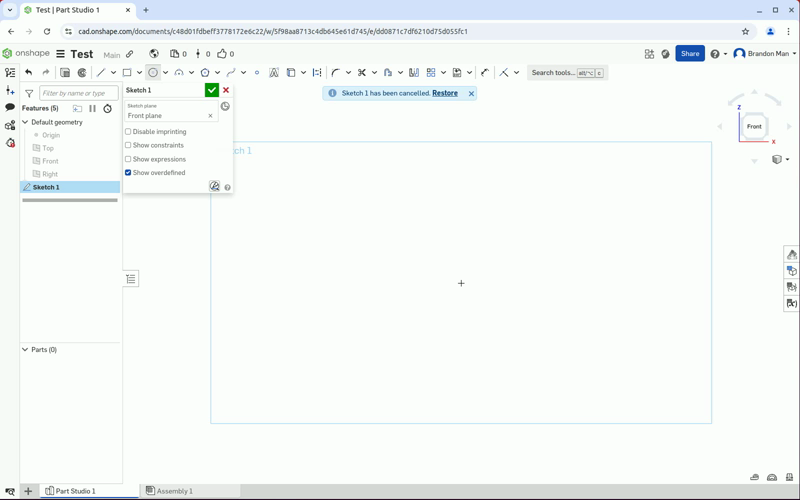
click(461, 282)
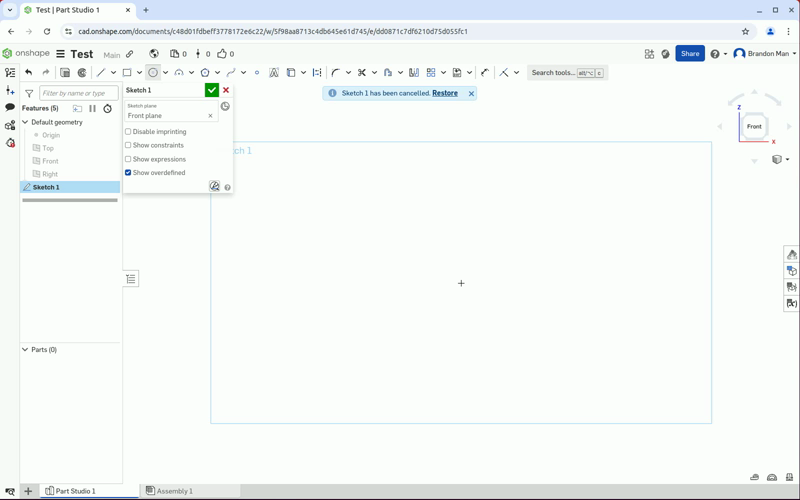
key_up(shift)
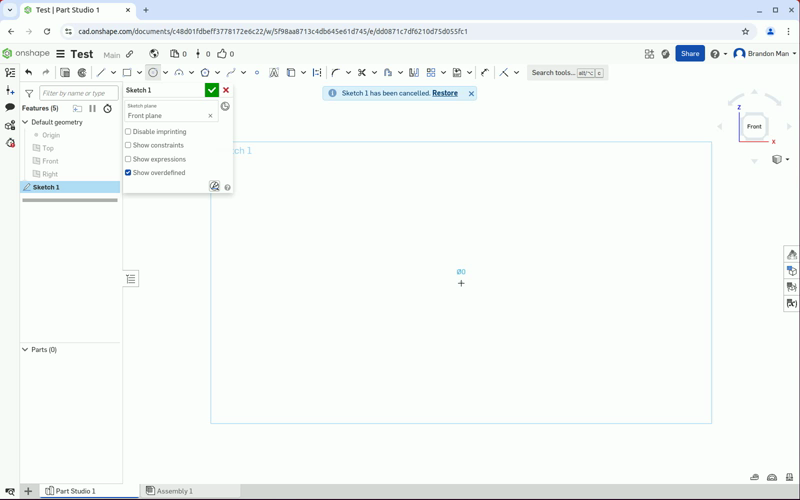
mouse_move(497, 282)
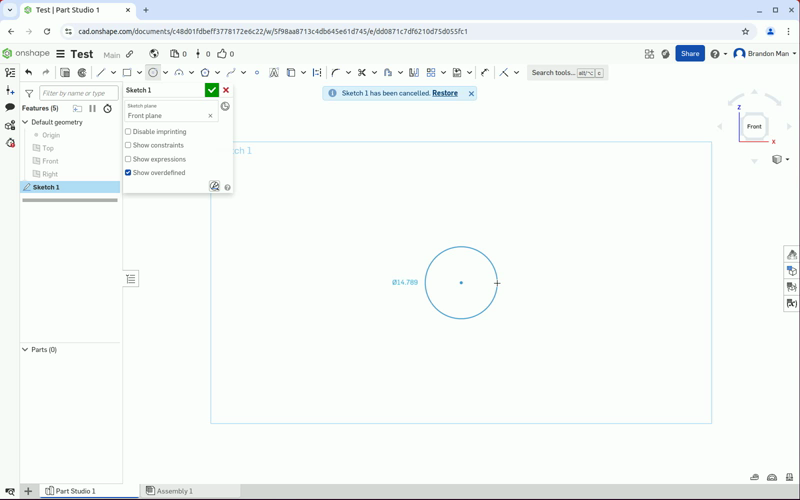
click(497, 282)
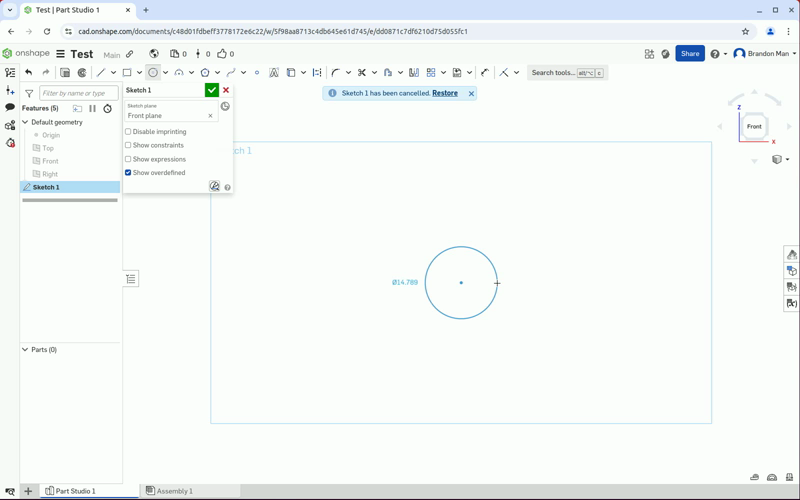
key(esc)
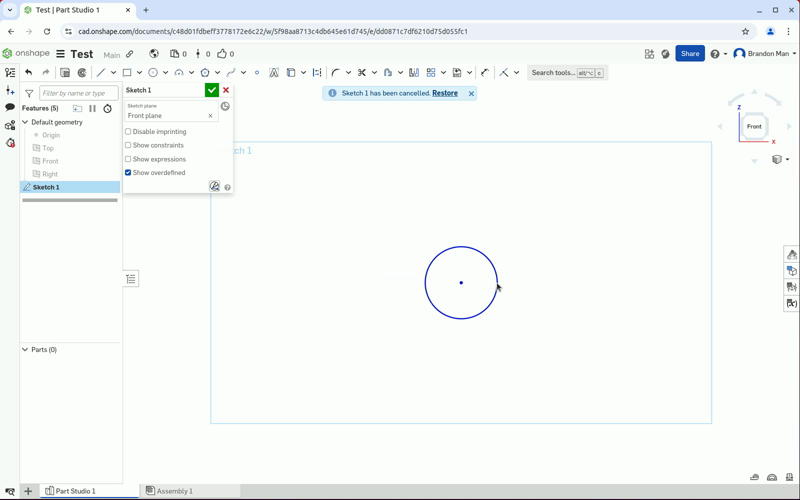
key(c)
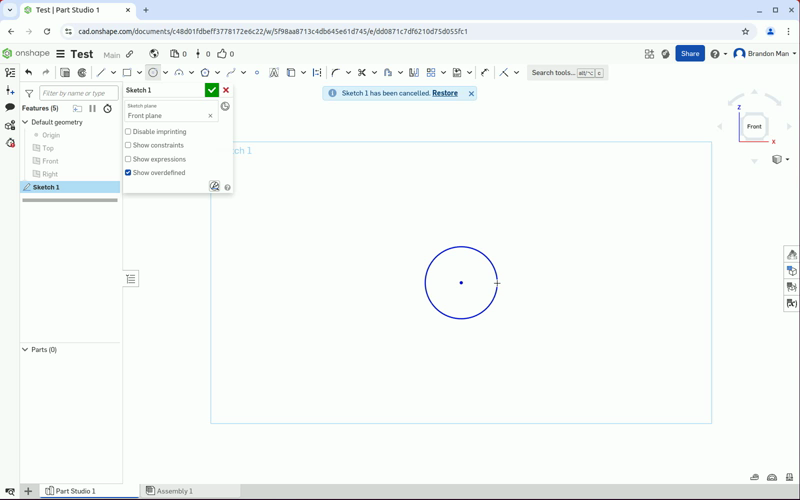
key_down(shift)
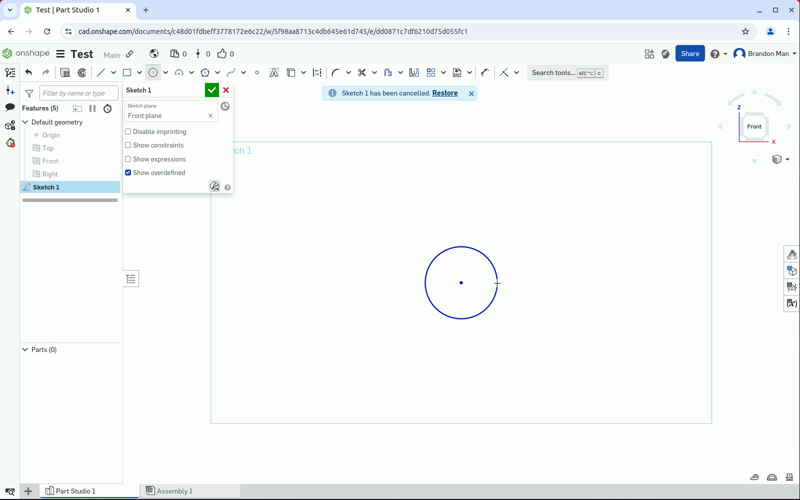
mouse_move(461, 282)
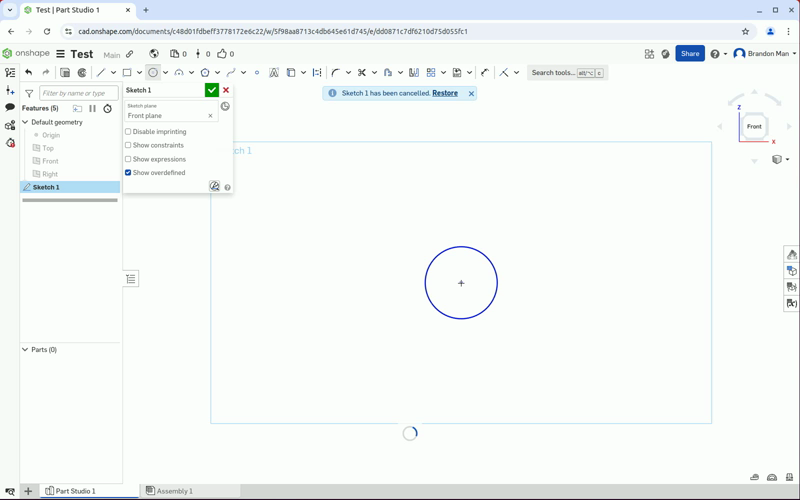
click(461, 282)
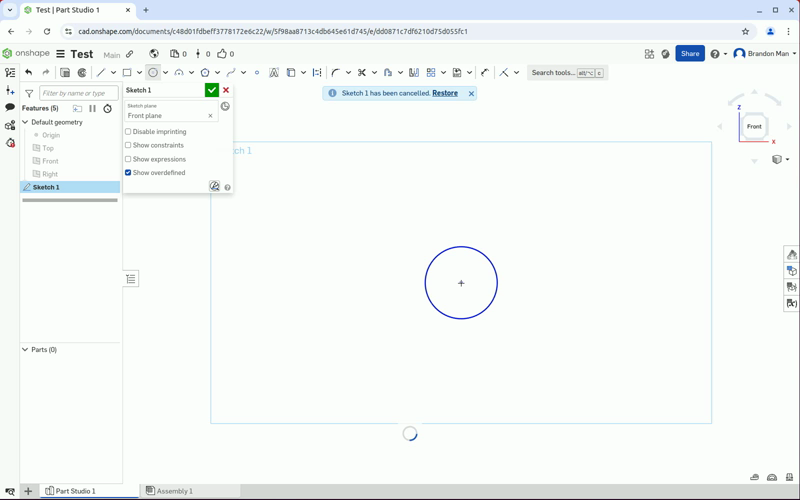
key_up(shift)
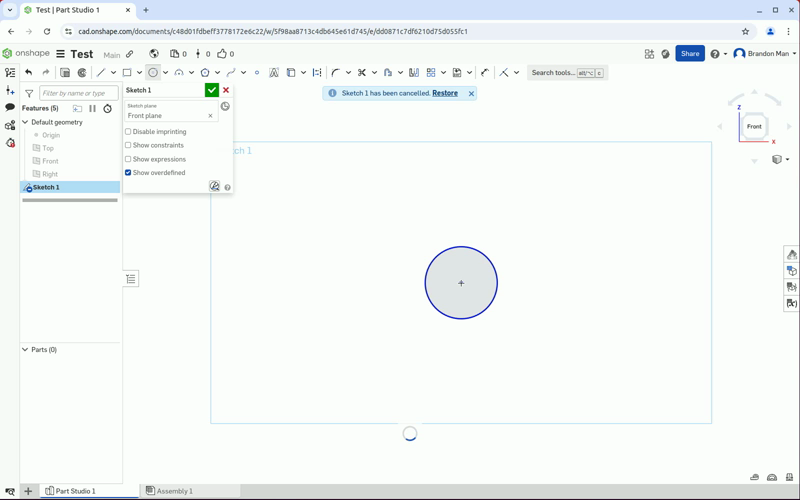
mouse_move(479, 282)
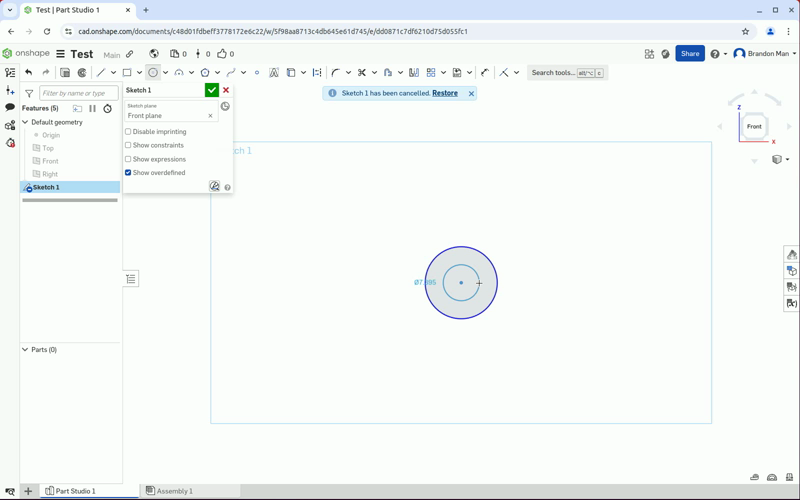
click(479, 282)
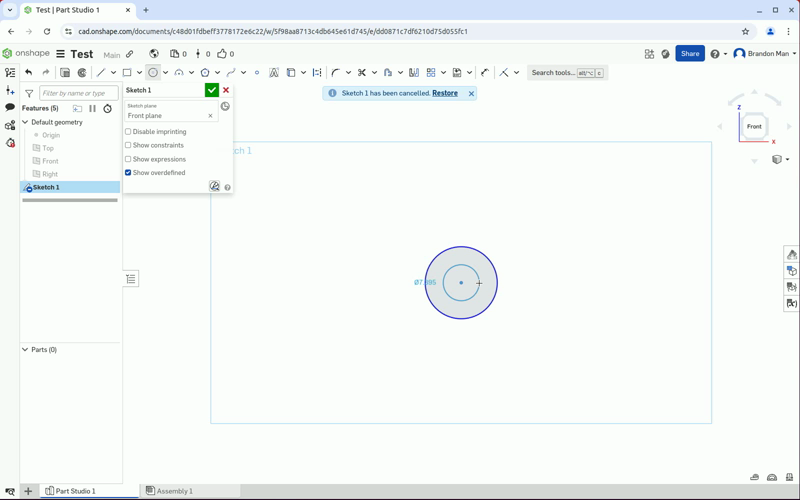
key(esc)
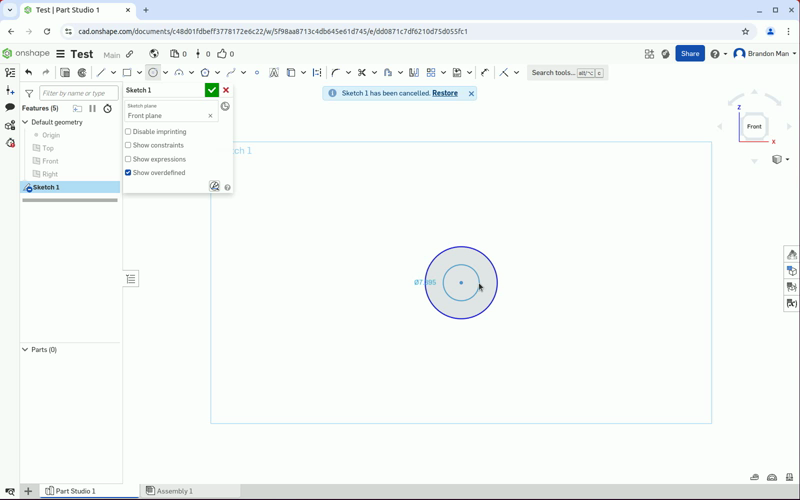
mouse_move(437, 294)
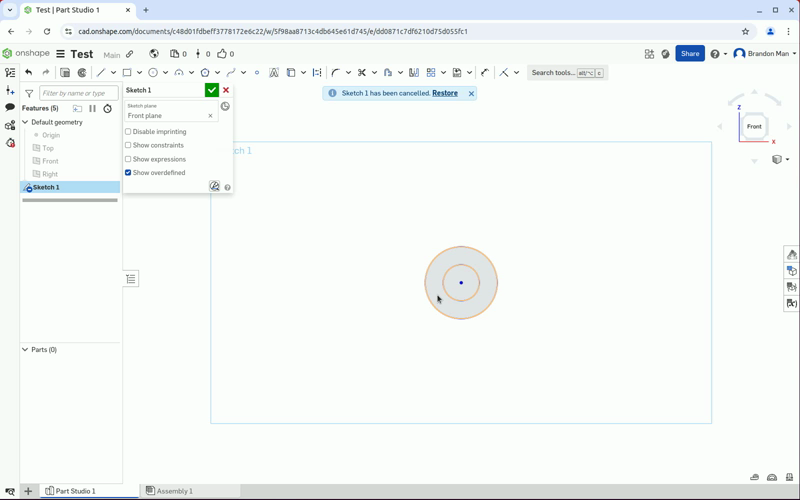
click(437, 294)
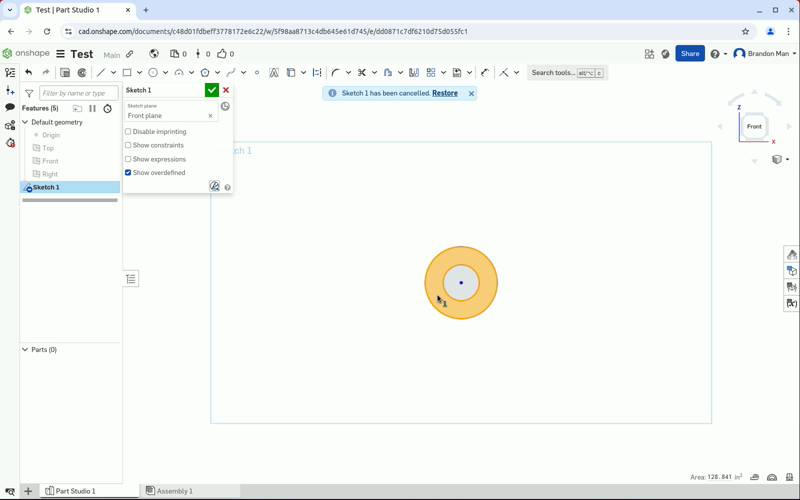
mouse_move(73, 352)
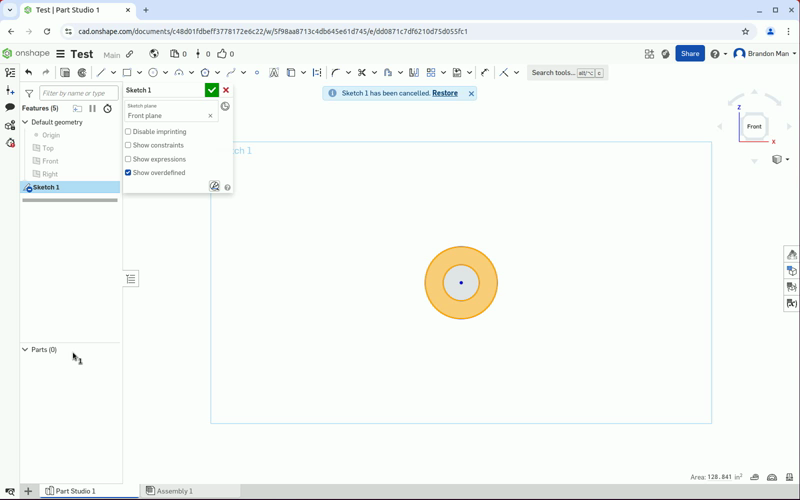
key(shift+y)
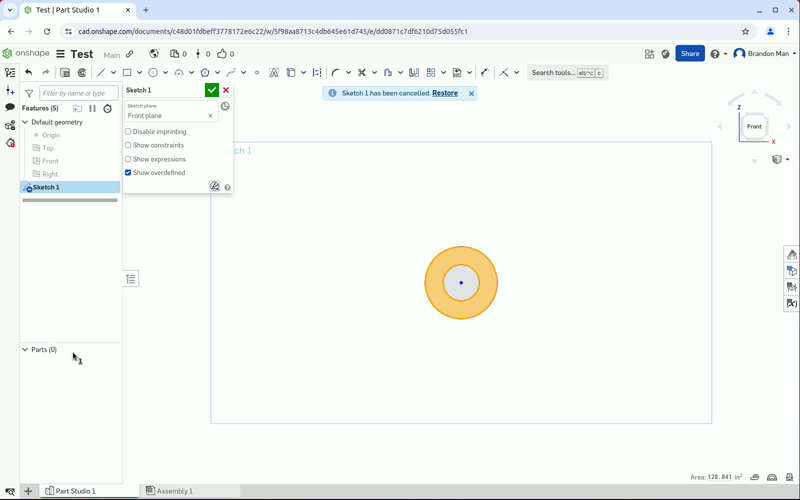
key(shift+e)
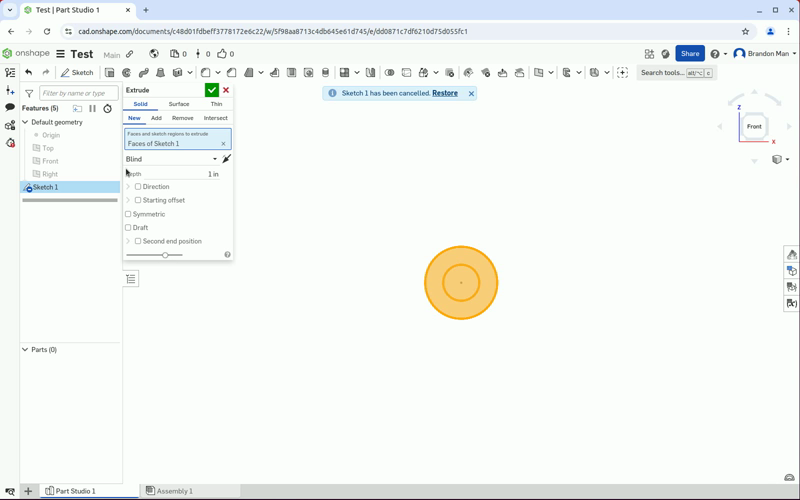
mouse_move(143, 106)
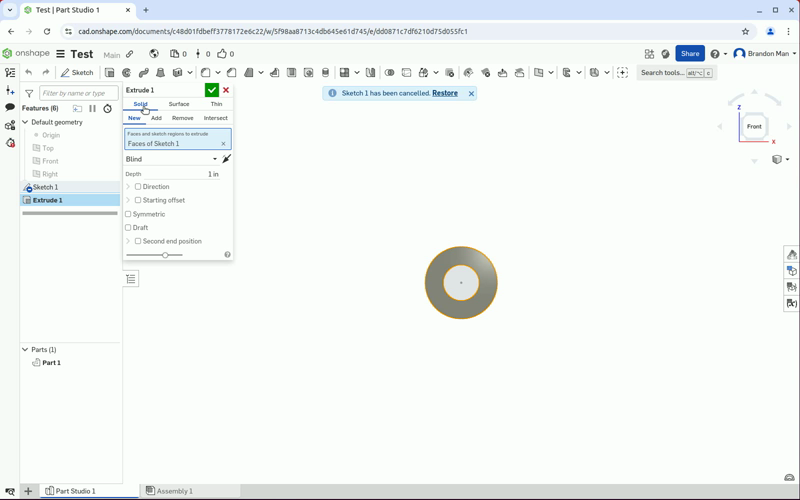
click(143, 106)
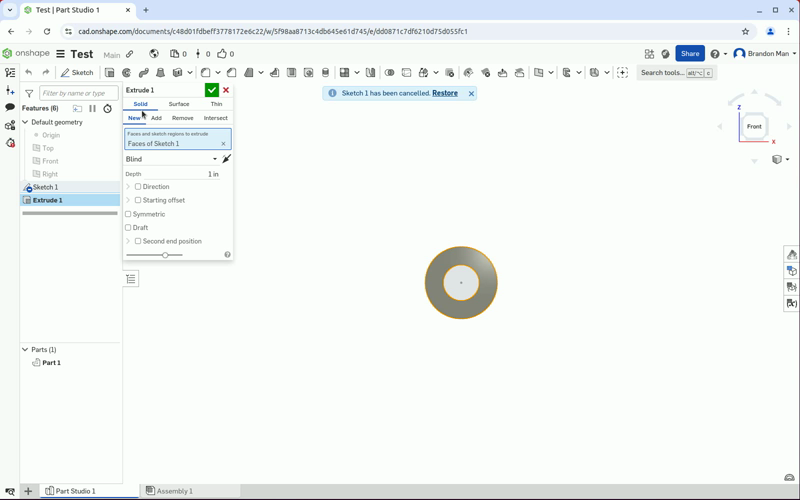
mouse_move(137, 120)
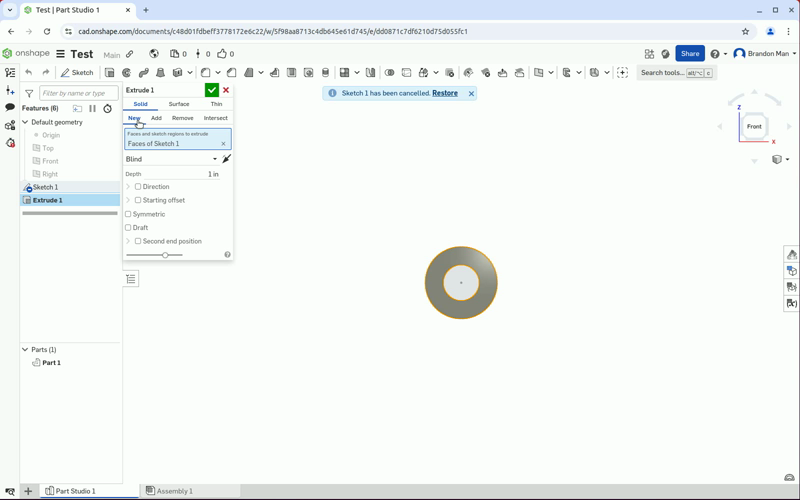
click(137, 120)
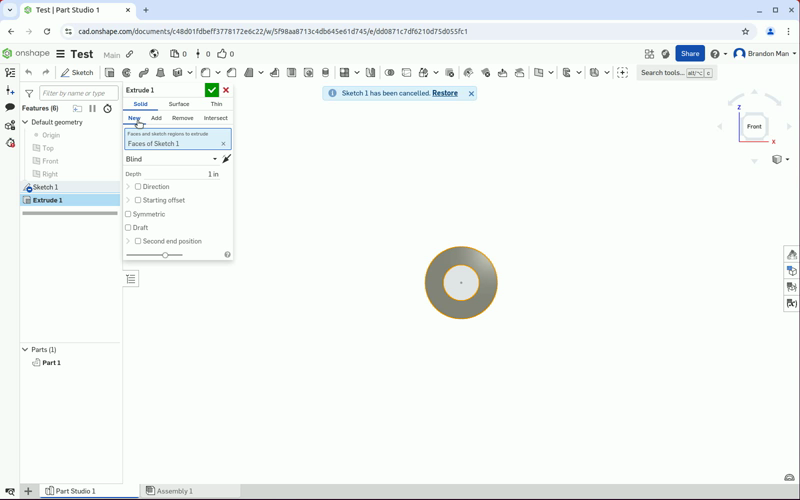
key(tab, 4)
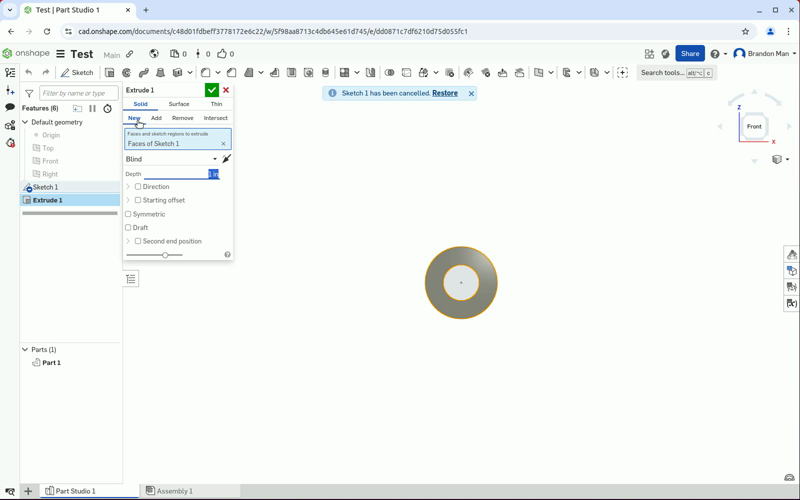
text(3.611)
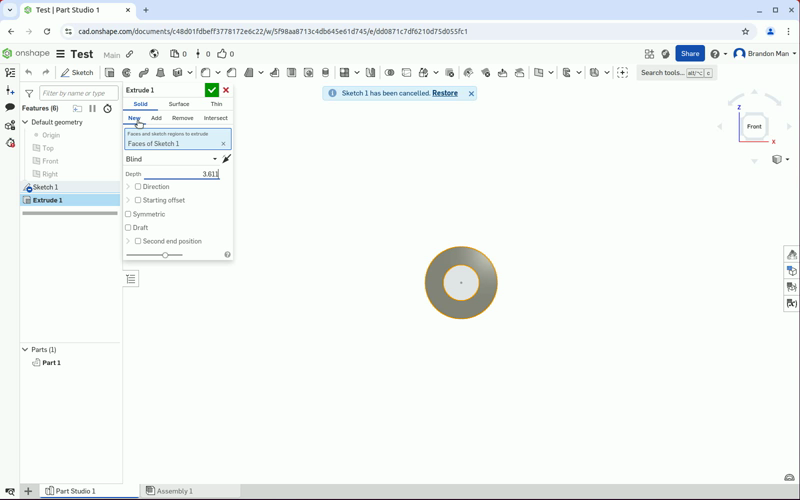
key(enter)
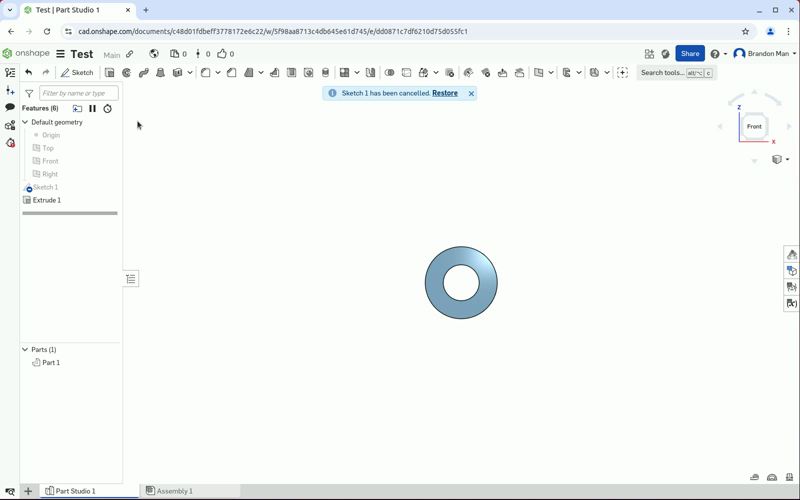
key(shift+h)
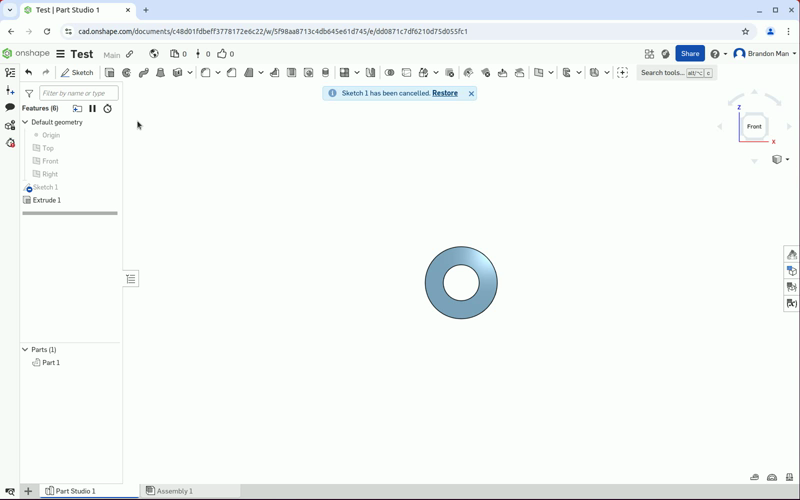
key(shift+h)
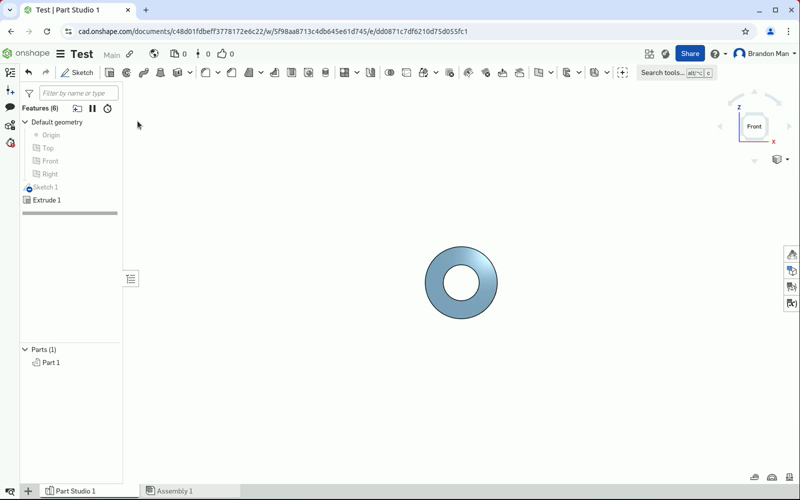
mouse_move(73, 189)
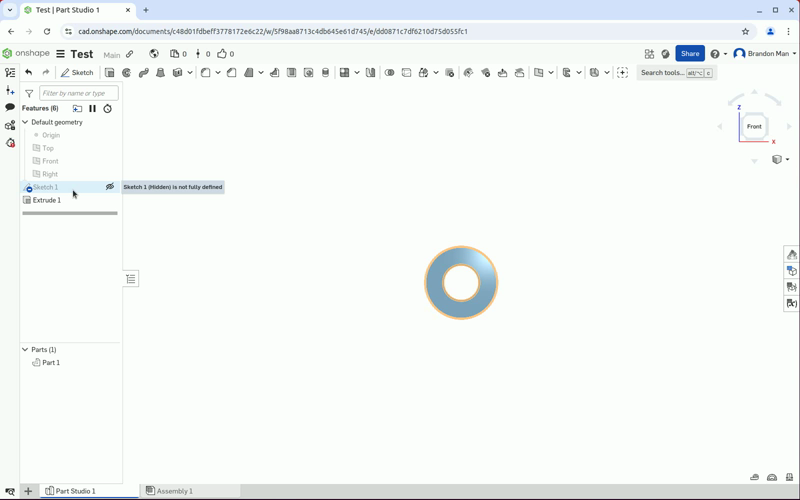
click(73, 189)
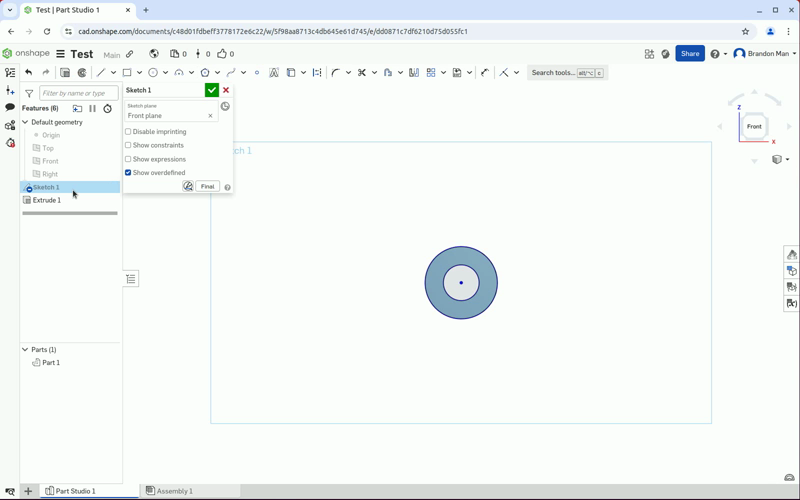
mouse_move(229, 92)
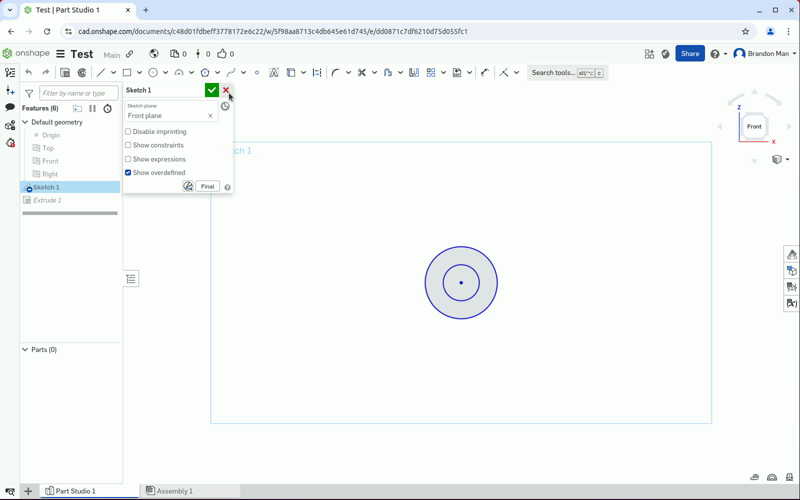
click(229, 92)
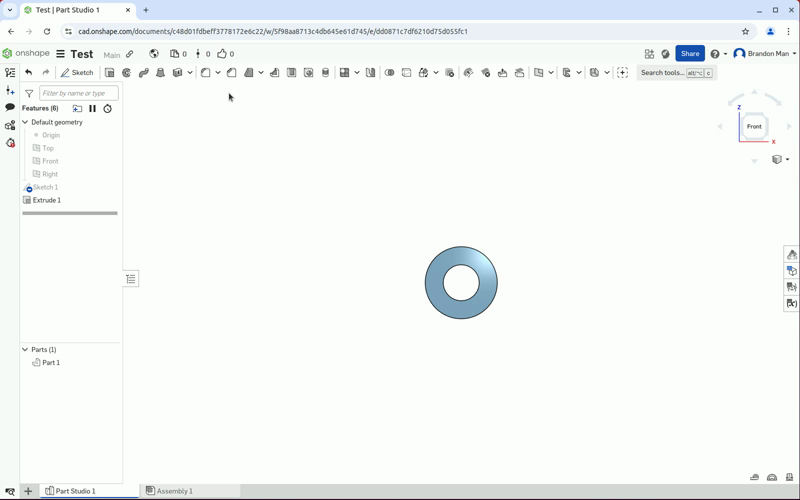
mouse_move(541, 75)
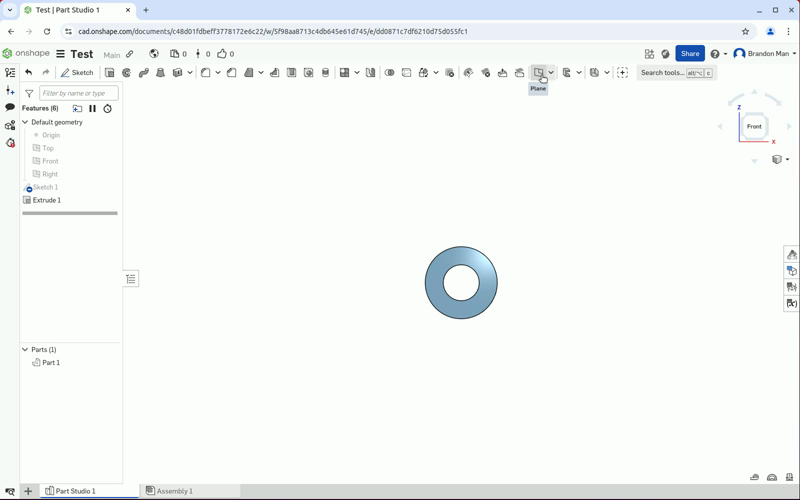
click(541, 75)
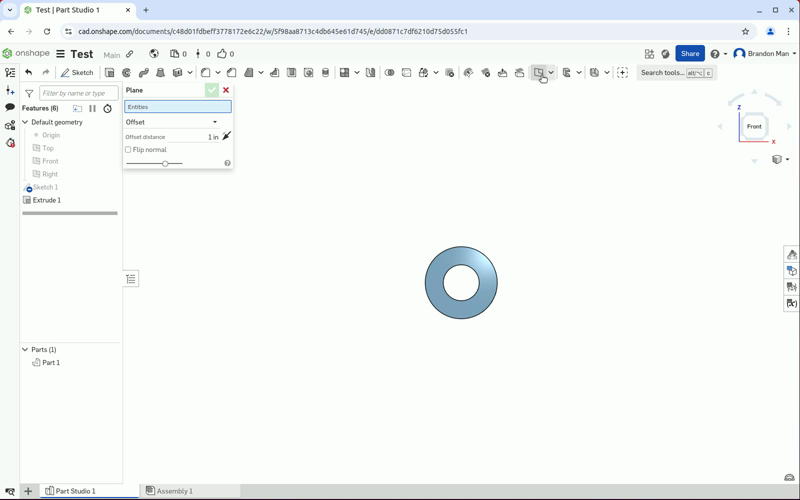
mouse_move(73, 163)
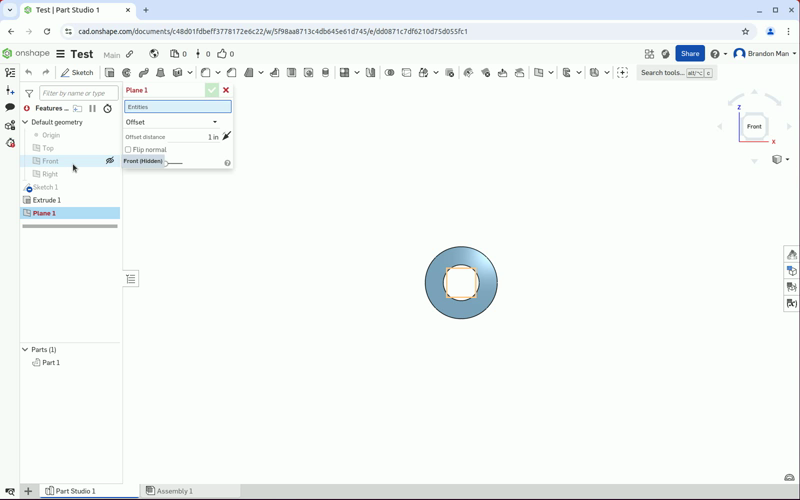
click(73, 163)
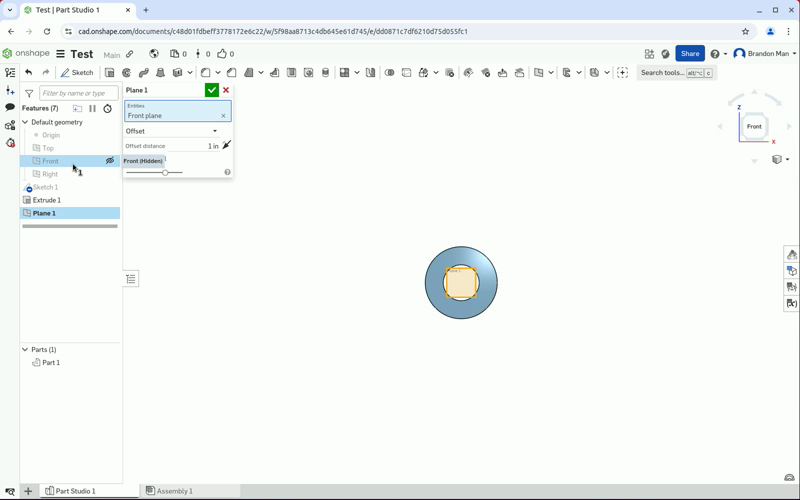
key(tab, 2)
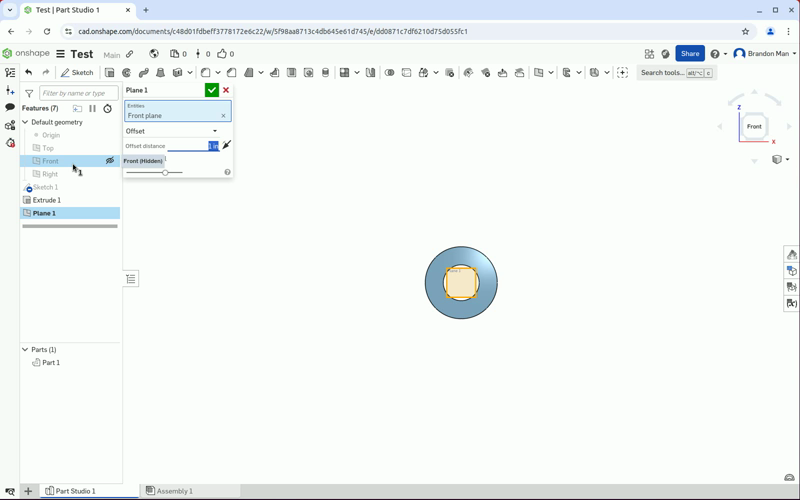
text(3.605)
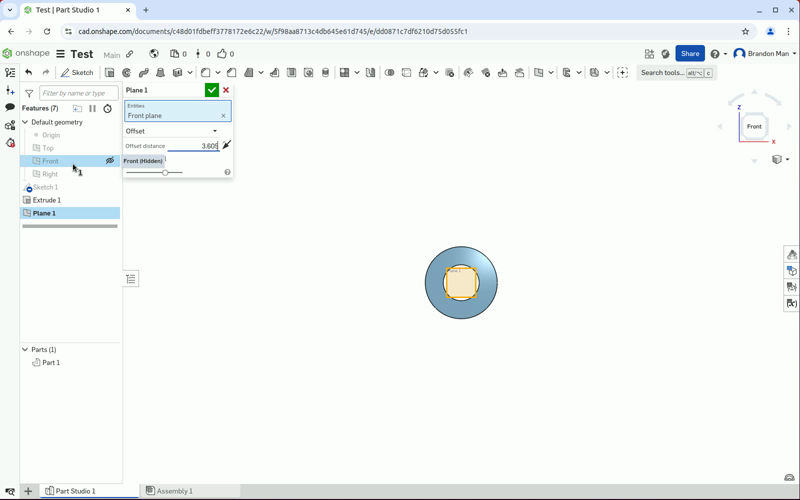
key(enter, 2)
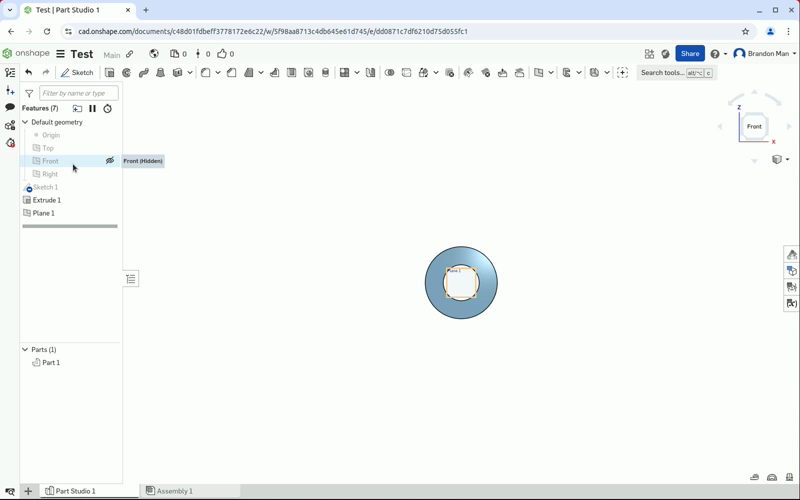
key(shift+s)
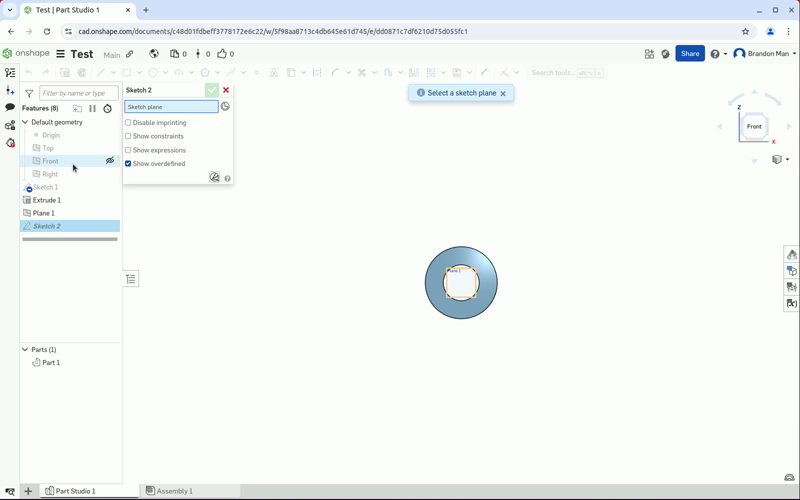
mouse_move(73, 215)
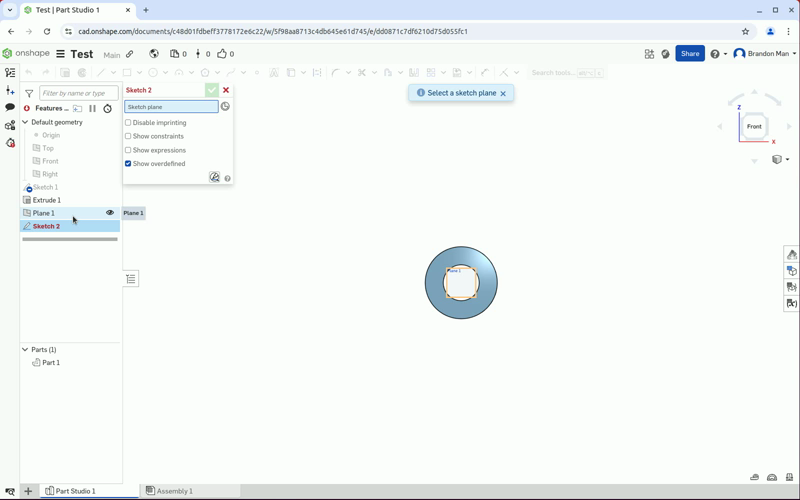
click(73, 215)
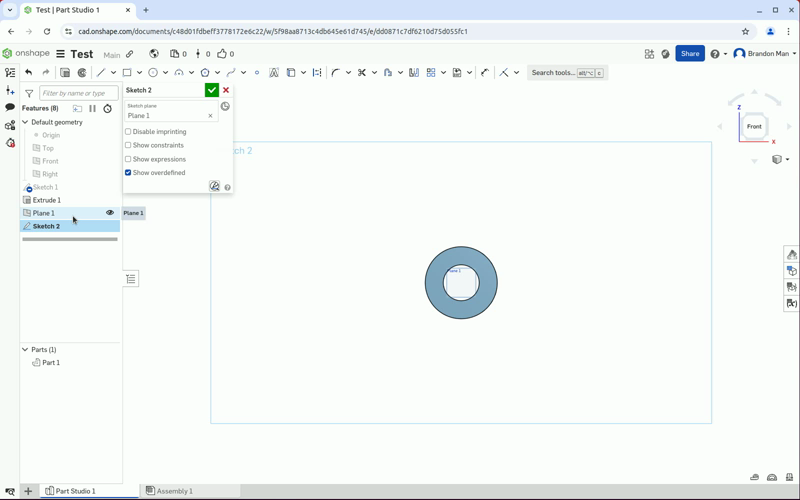
mouse_move(73, 352)
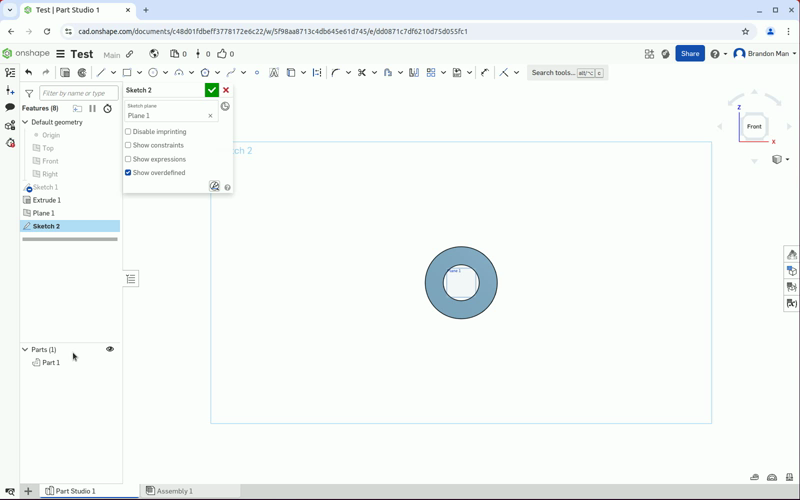
key(y)
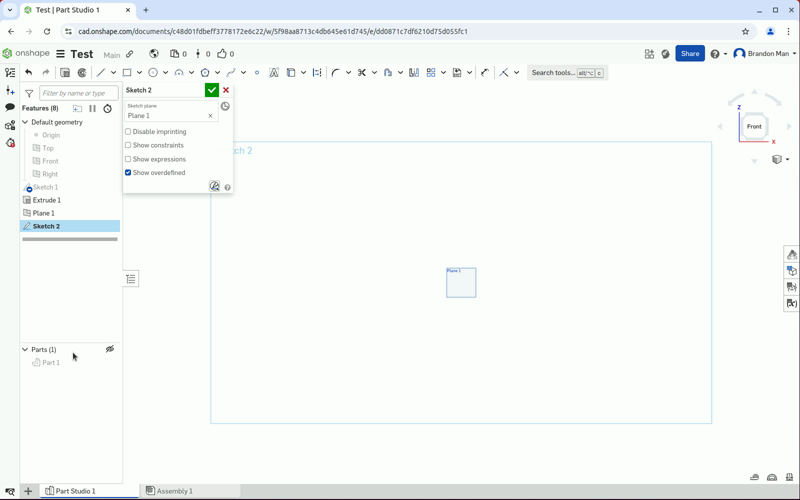
key(c)
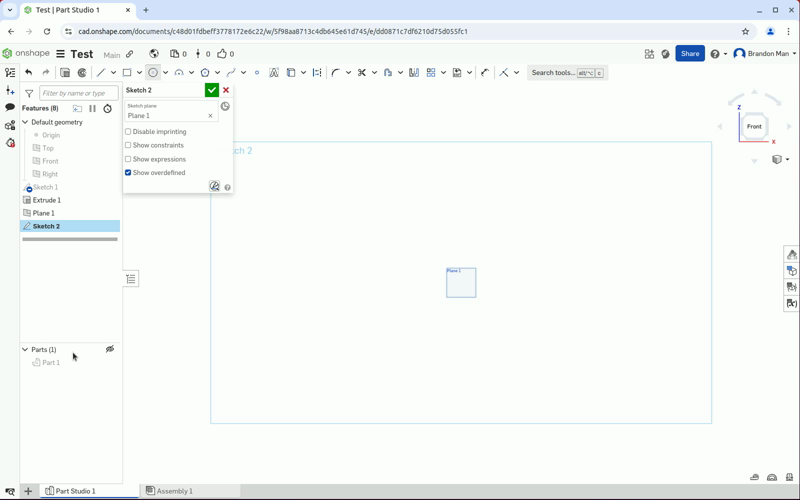
key_down(shift)
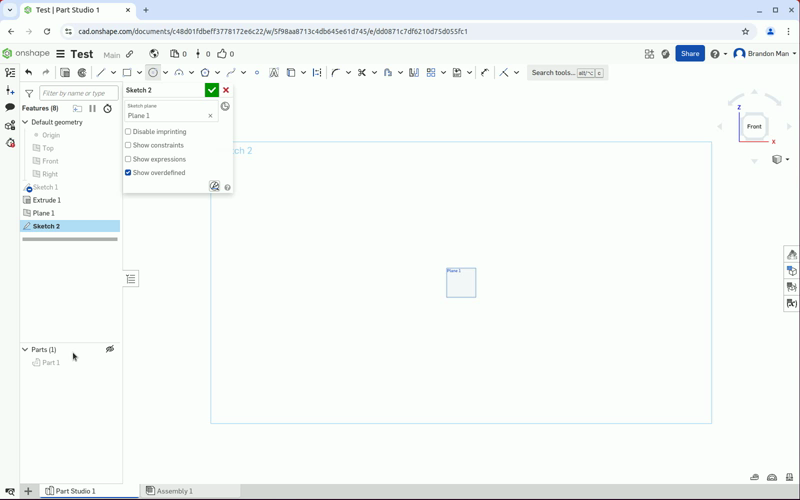
mouse_move(460, 282)
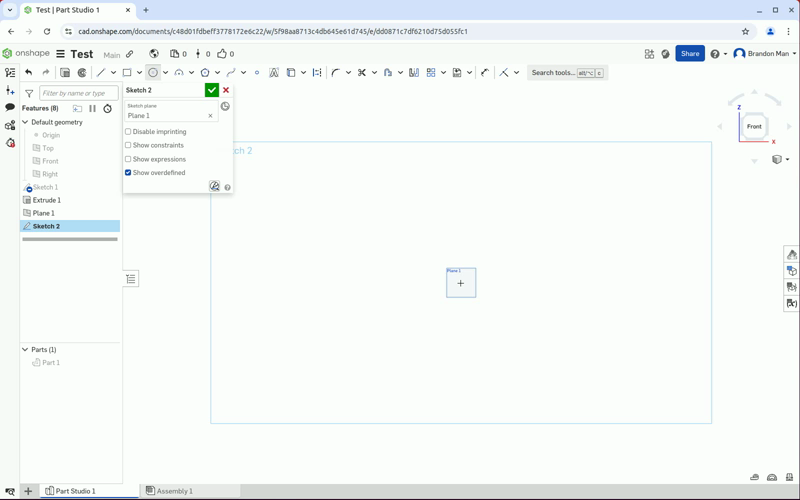
click(460, 282)
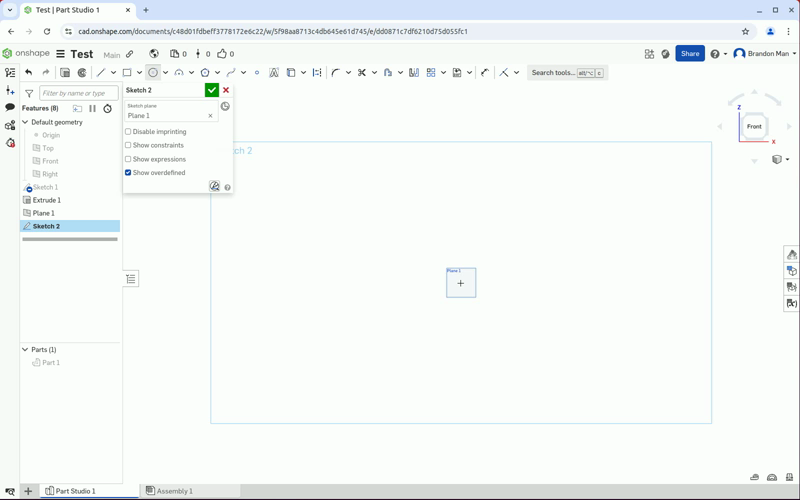
key_up(shift)
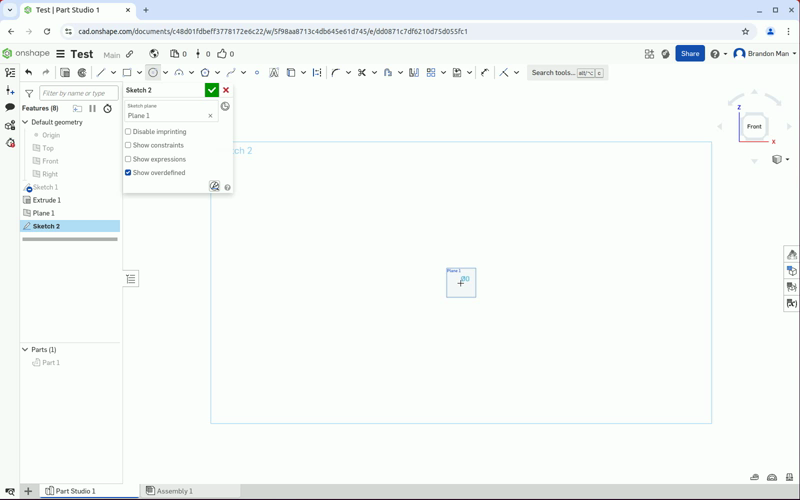
mouse_move(492, 282)
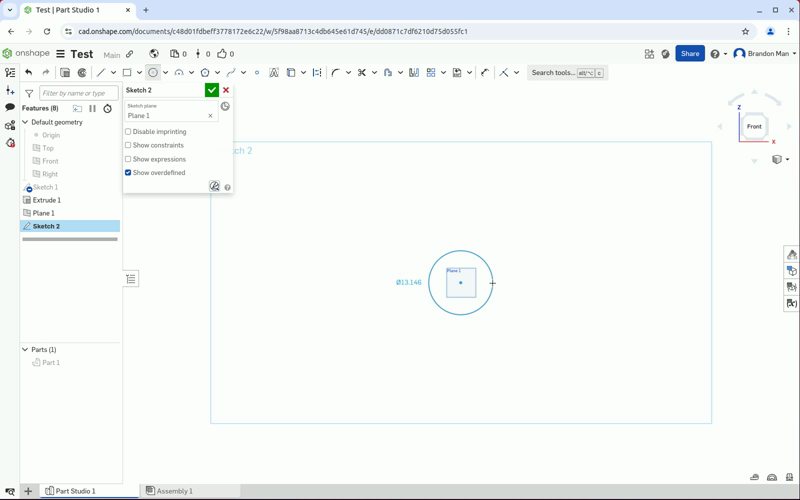
click(492, 282)
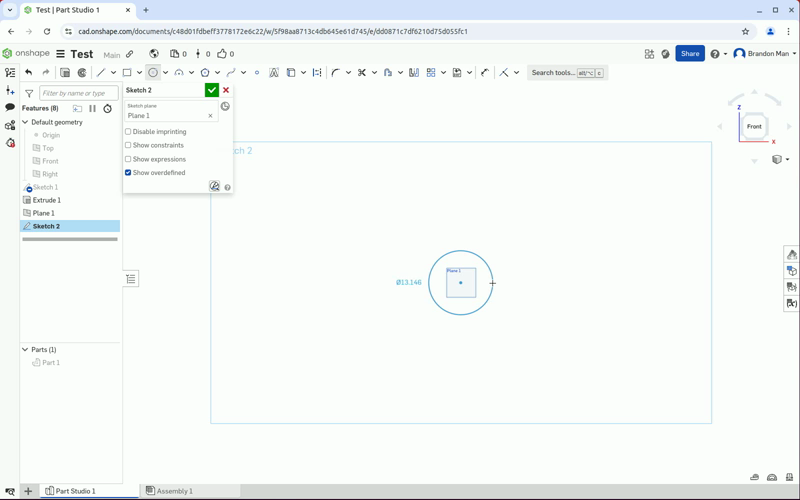
key(esc)
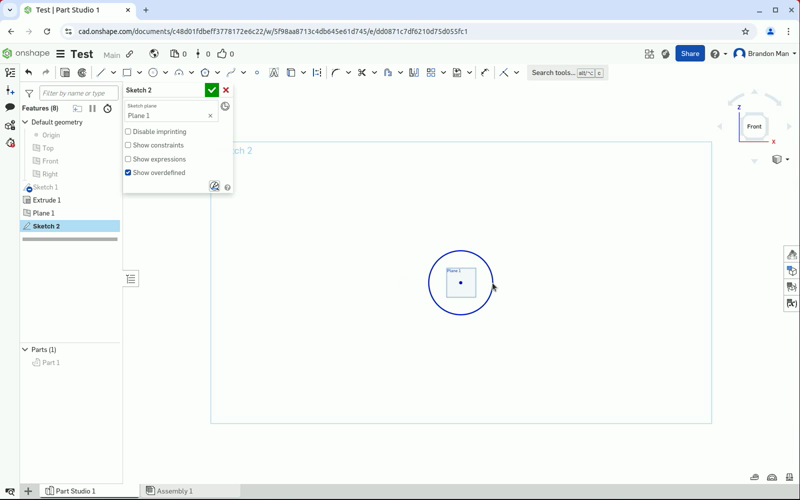
key(c)
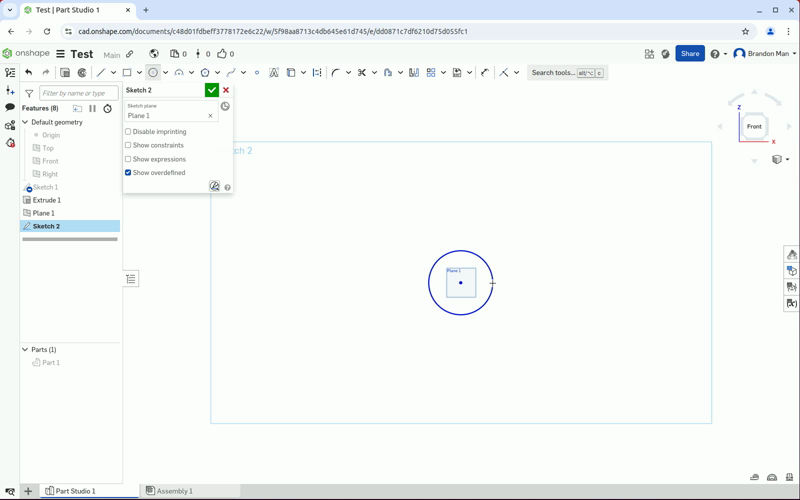
key_down(shift)
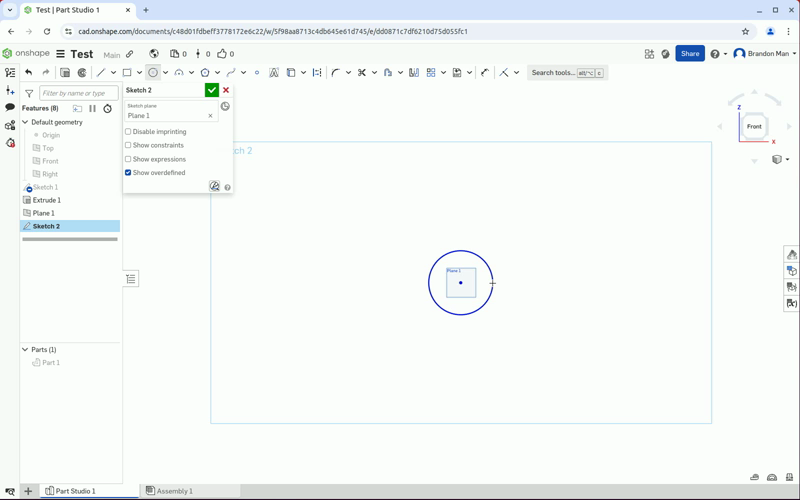
mouse_move(460, 282)
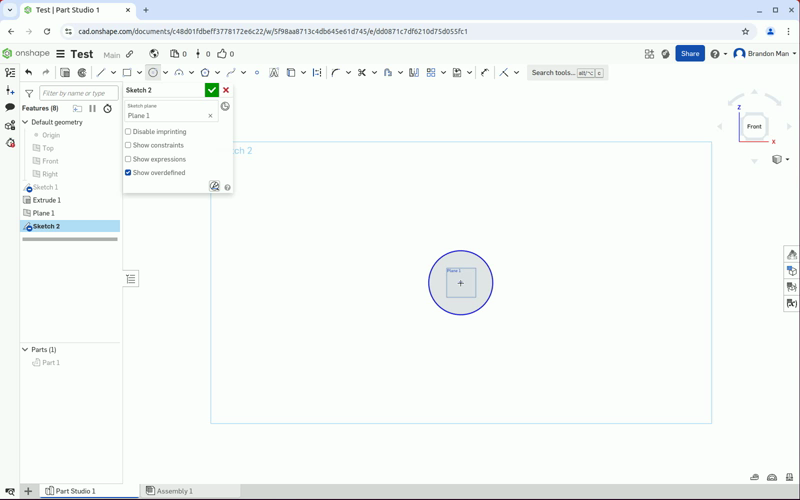
click(460, 282)
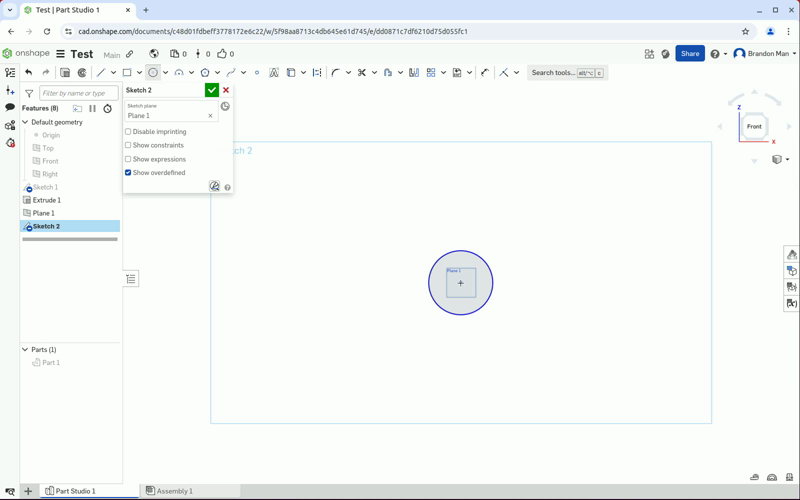
key_up(shift)
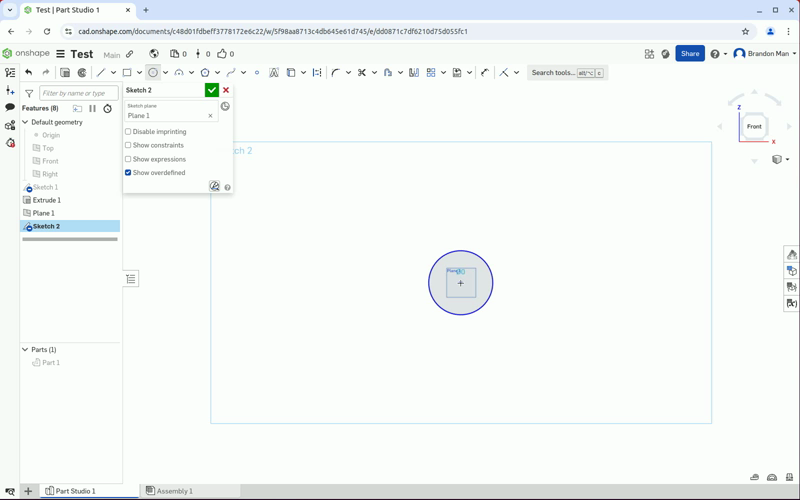
mouse_move(478, 282)
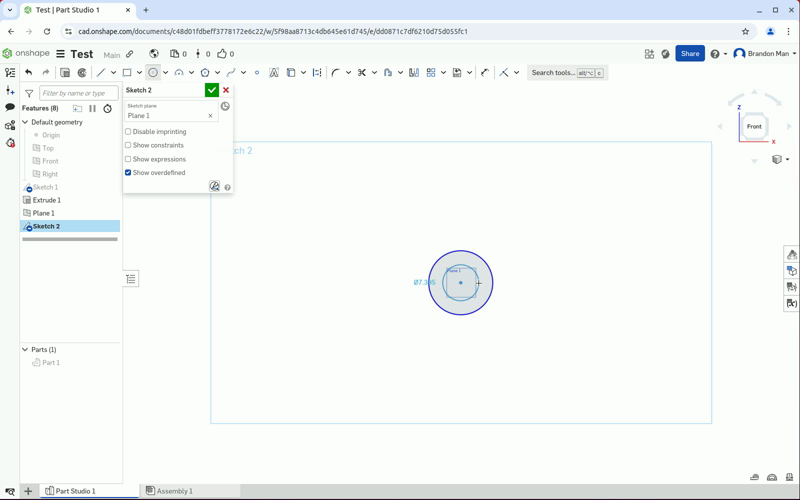
click(478, 282)
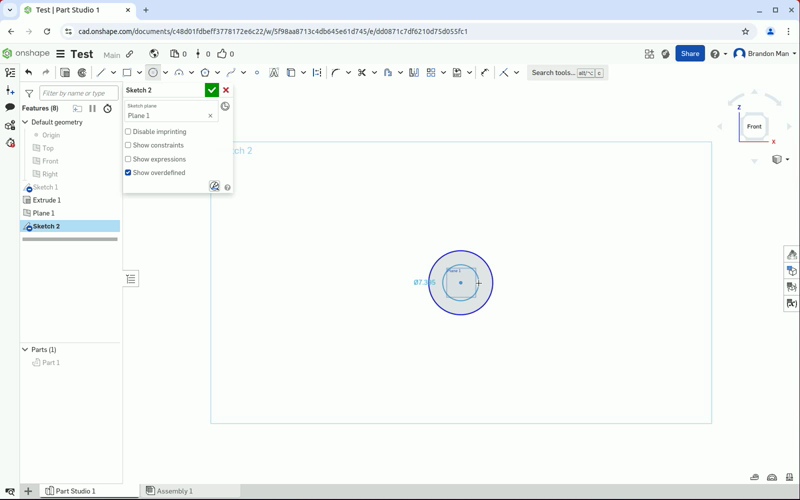
key(esc)
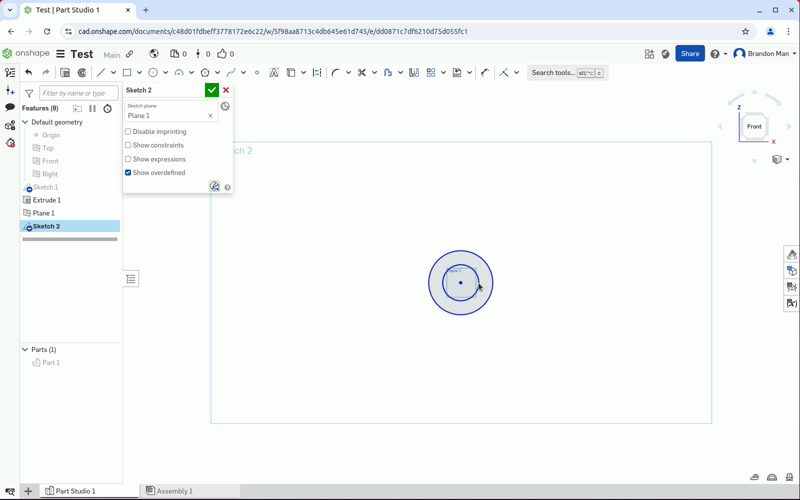
mouse_move(487, 292)
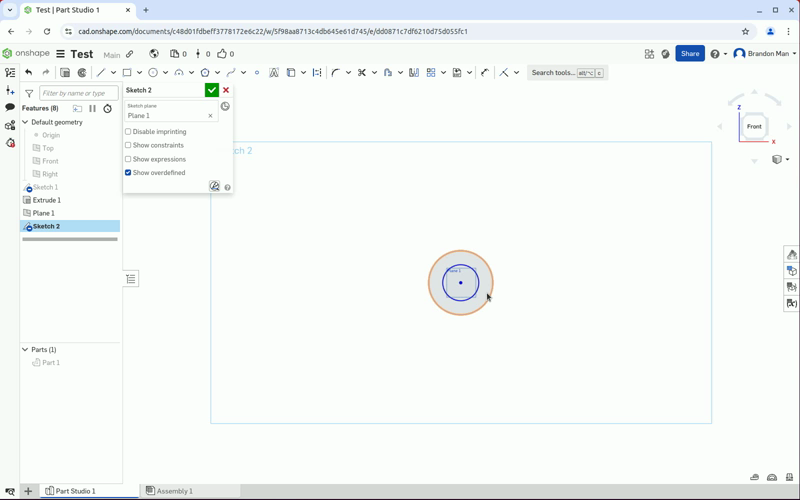
click(487, 292)
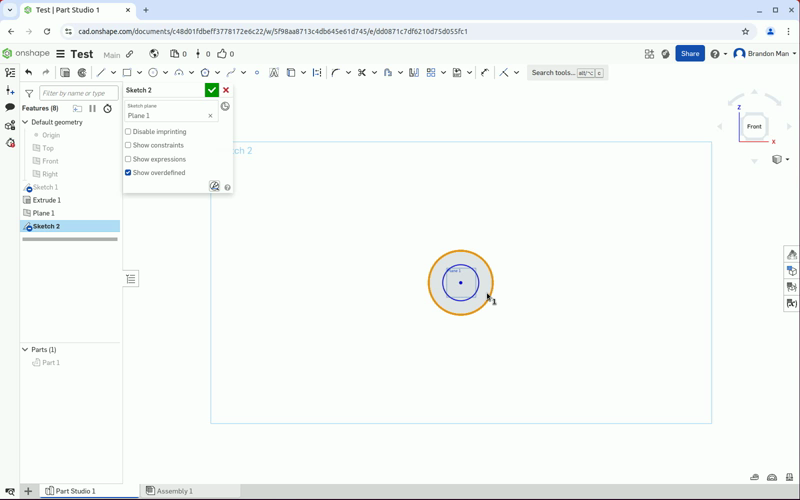
mouse_move(73, 352)
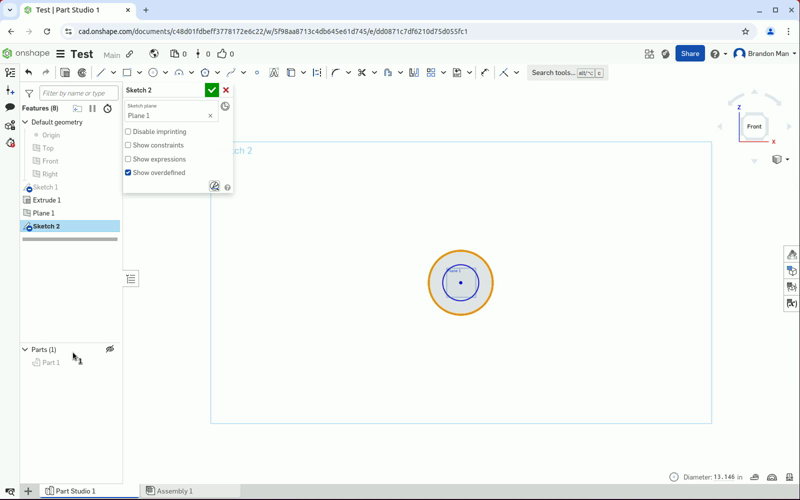
key(shift+y)
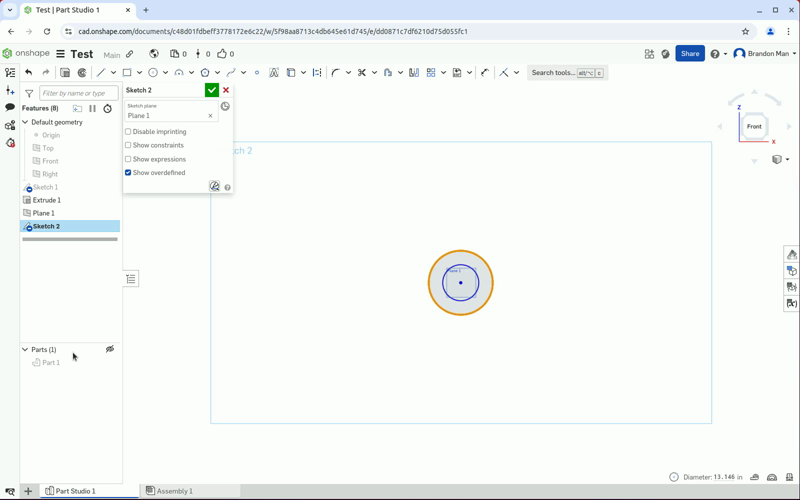
key(shift+e)
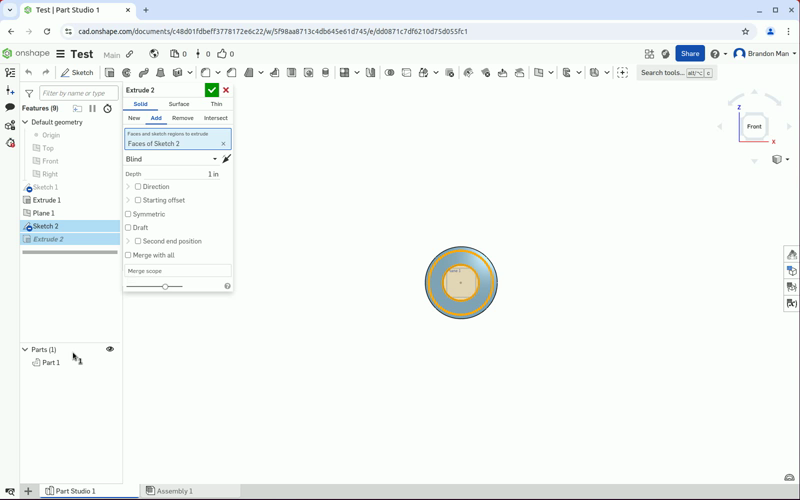
mouse_move(143, 106)
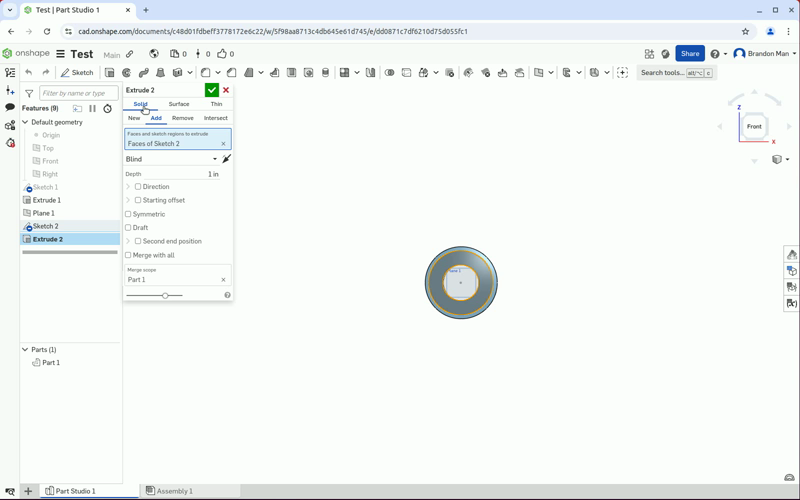
click(143, 106)
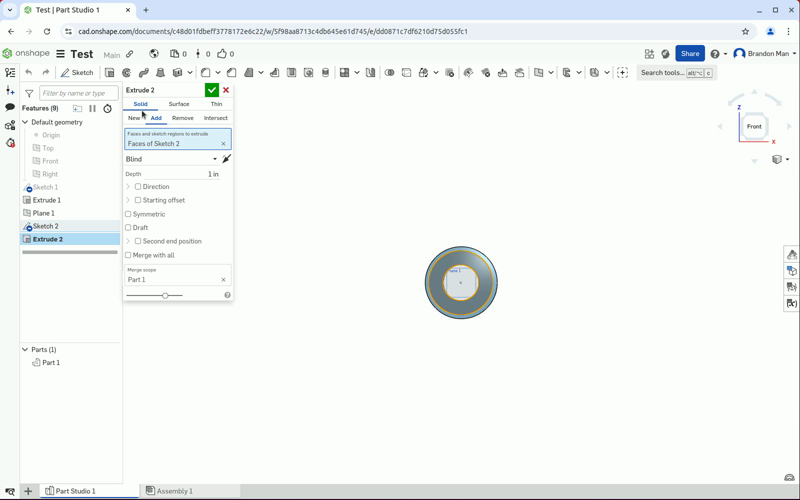
mouse_move(137, 120)
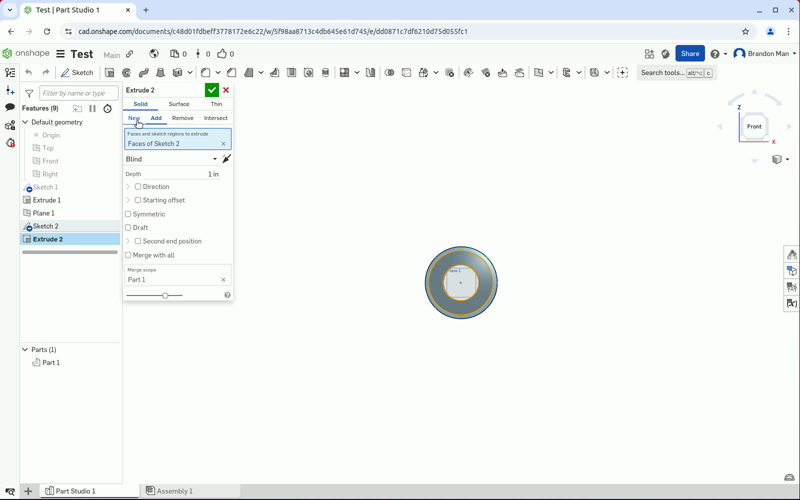
click(137, 120)
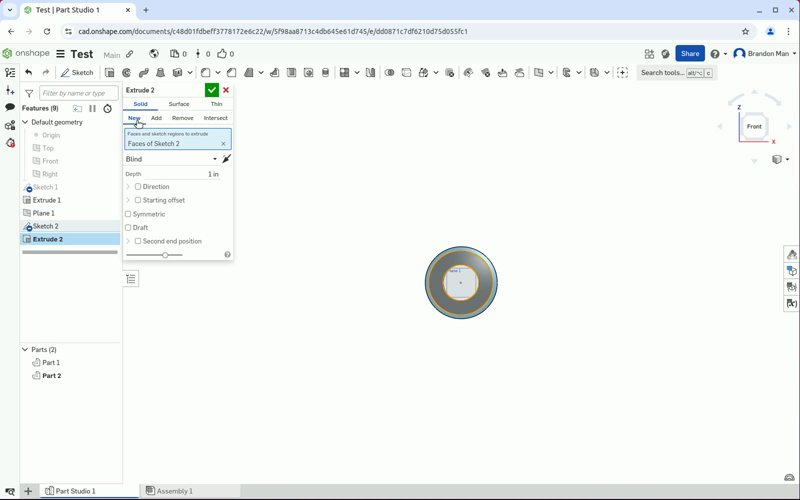
key(tab, 4)
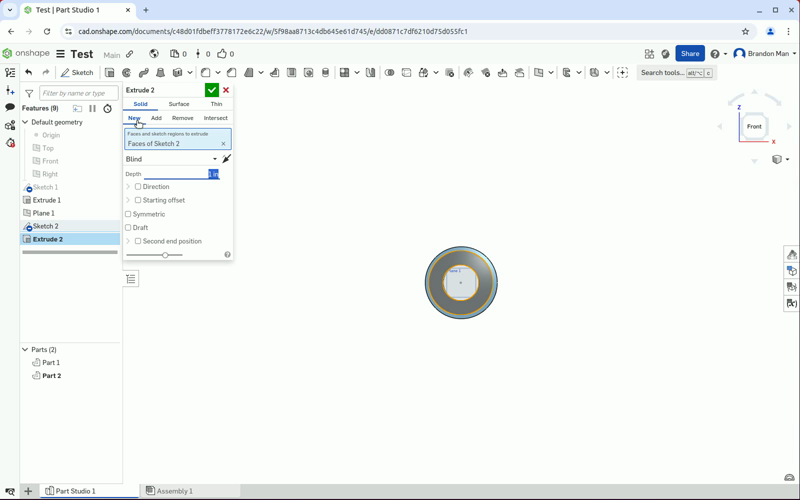
text(1.204)
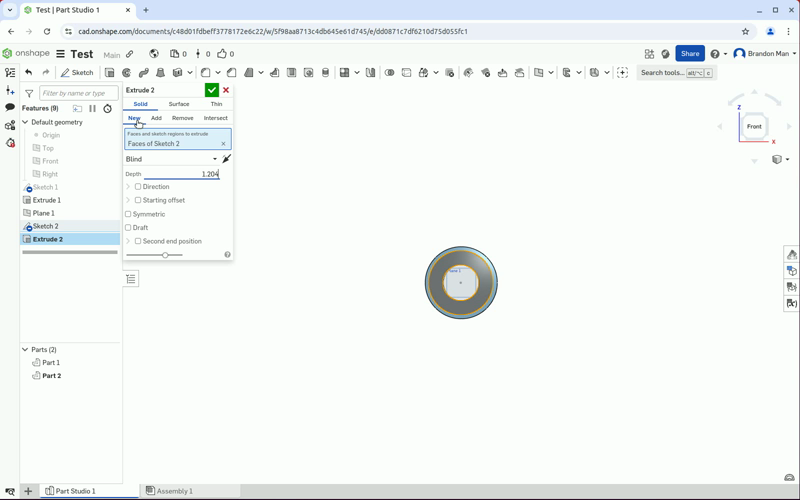
key(enter)
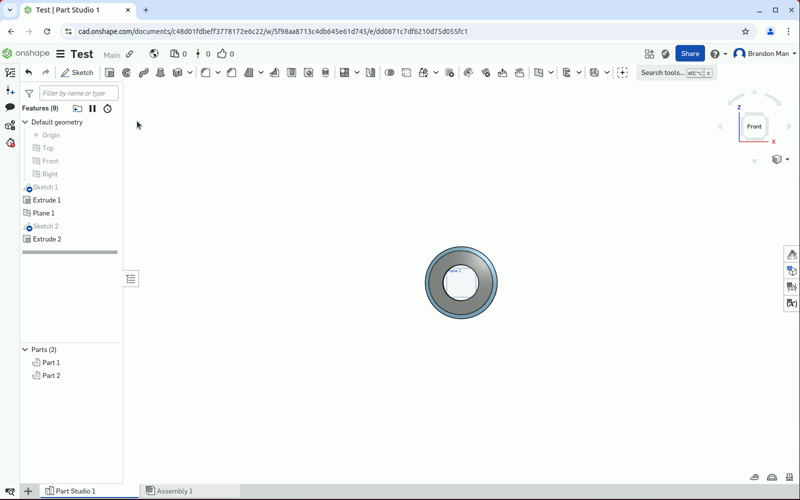
key(shift+h)
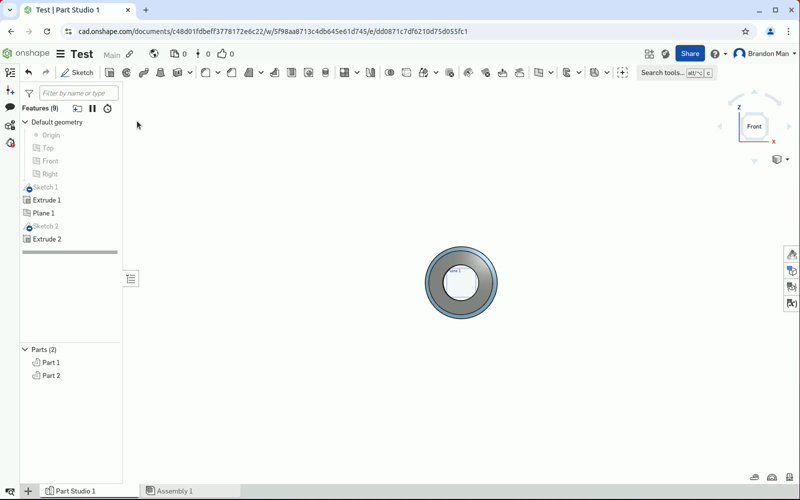
key(shift+h)
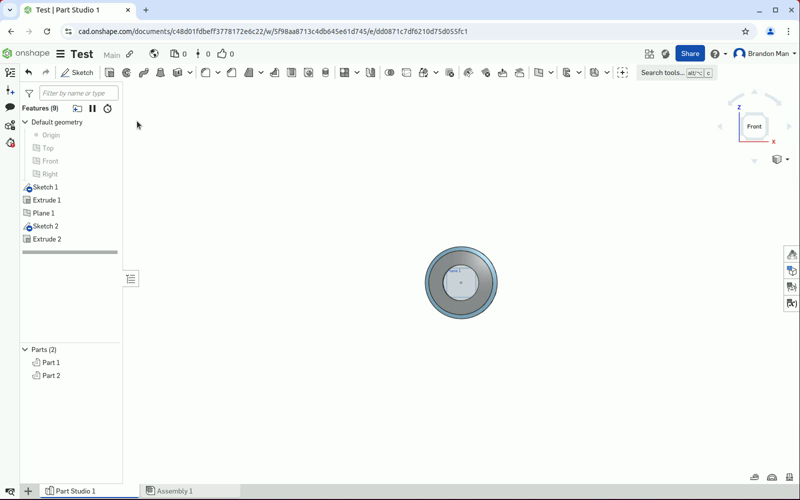
key(shift+7)
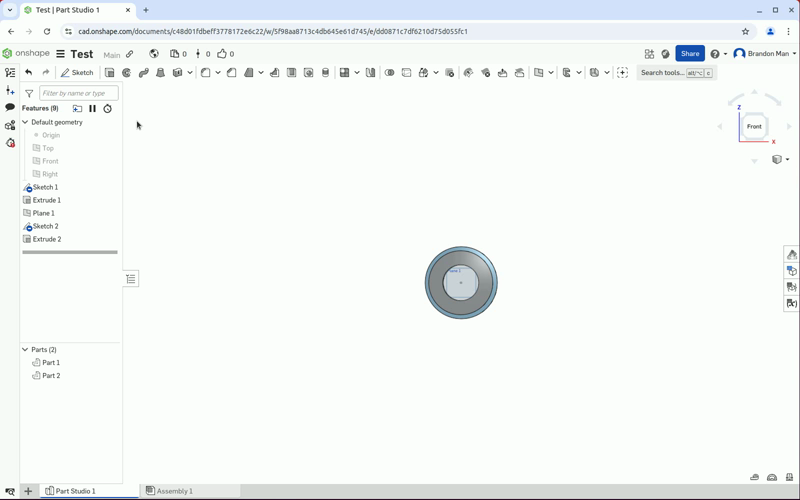
key(left, 2)
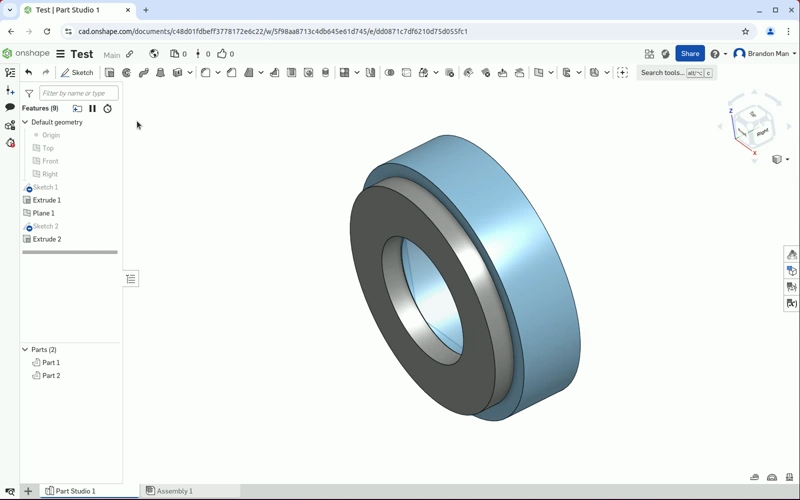
key(down, 2)
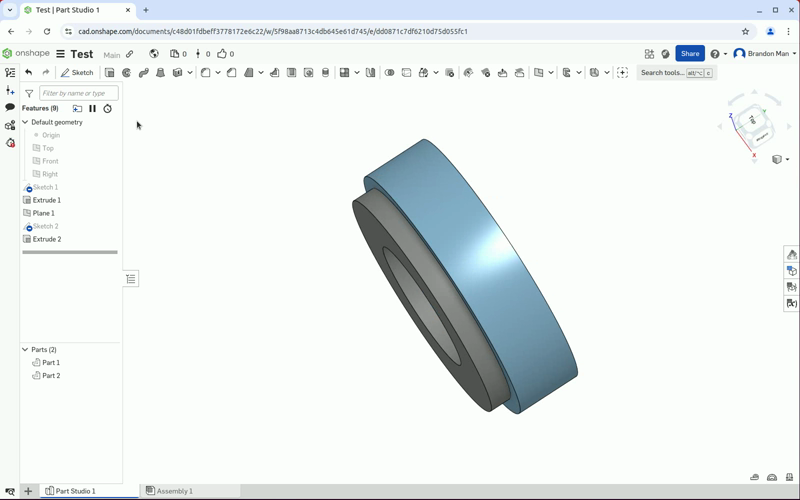
key(up, 2)
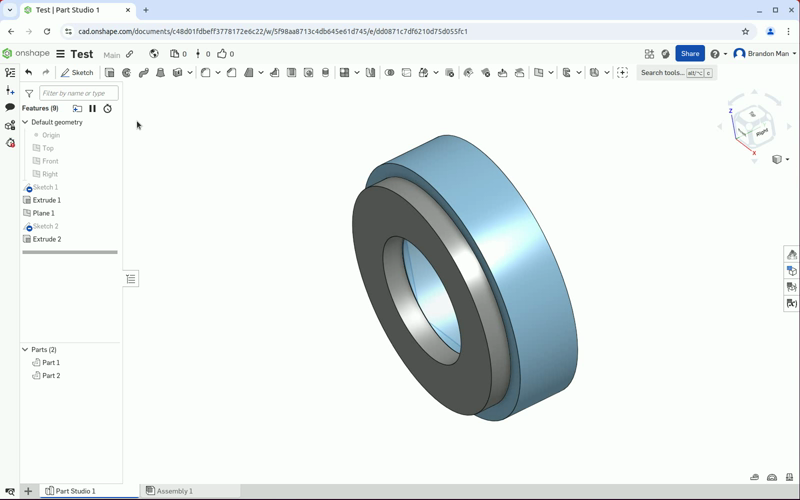
key(right, 2)
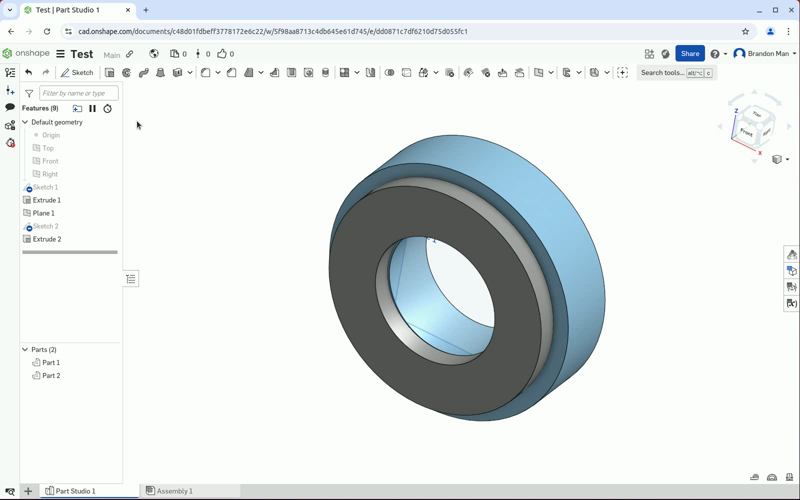
mouse_move(73, 189)
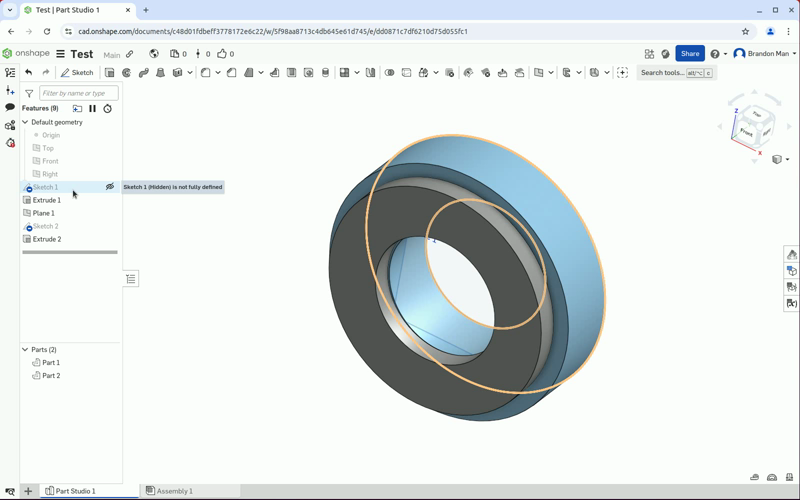
click(73, 189)